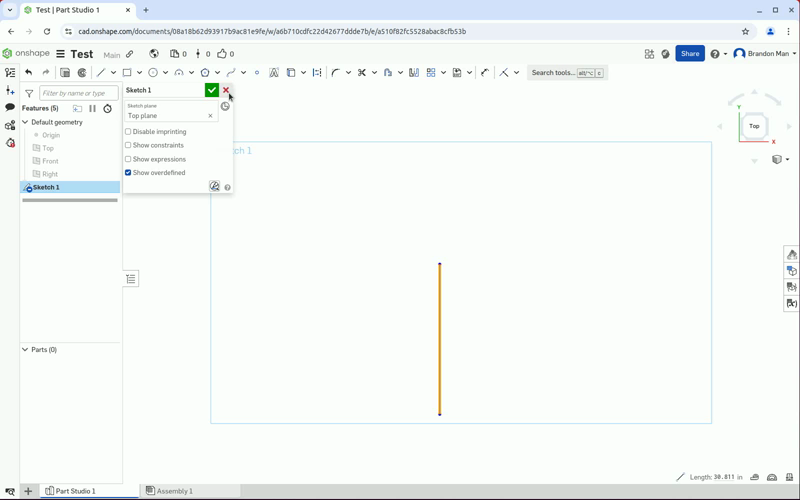
key(shift+h)
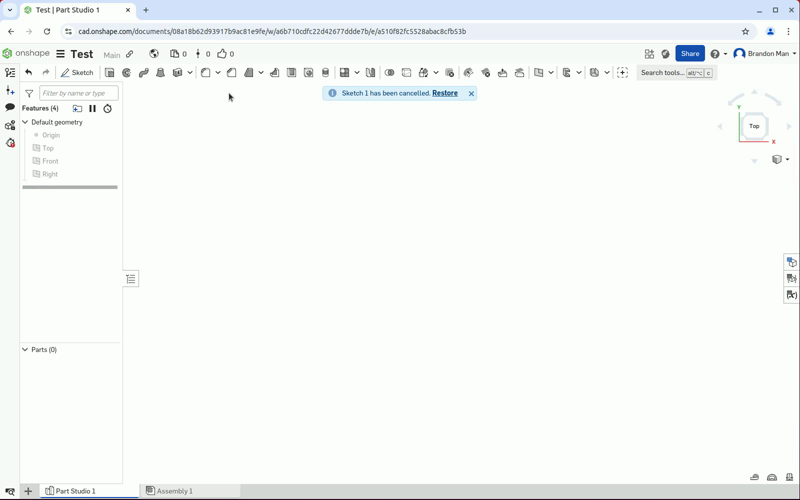
mouse_move(73, 352)
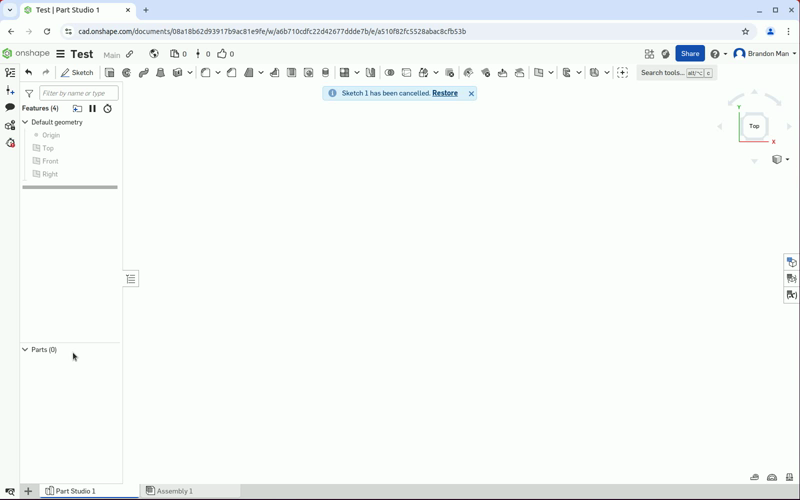
key(y)
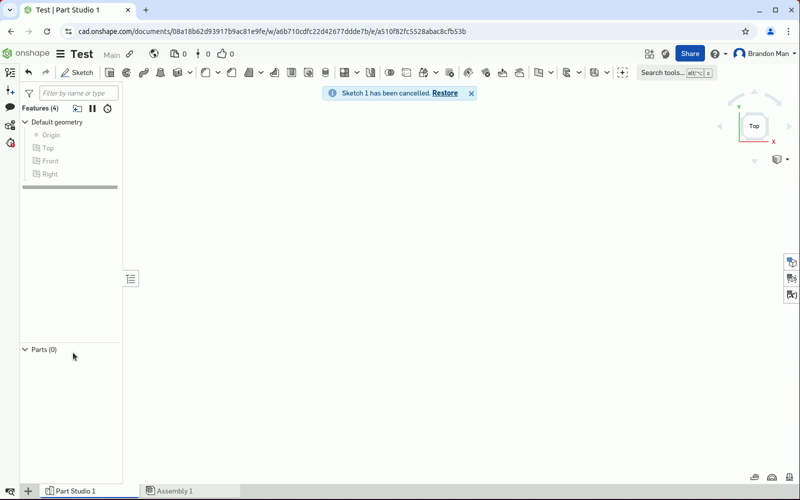
key(shift+p)
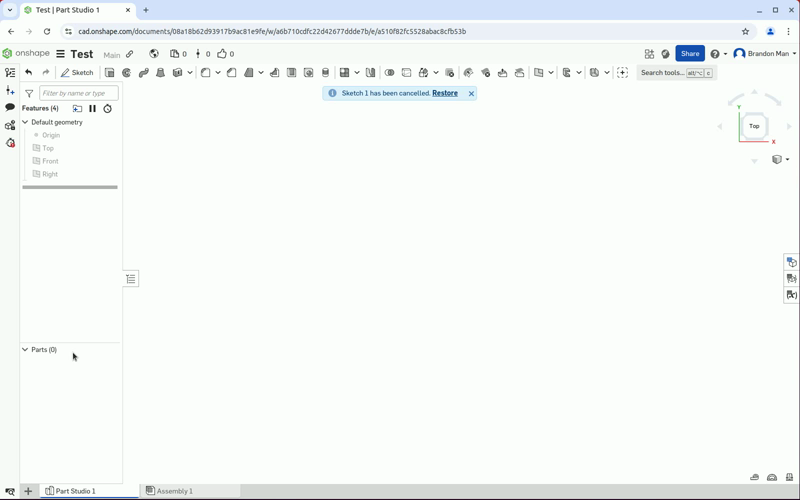
key(space)
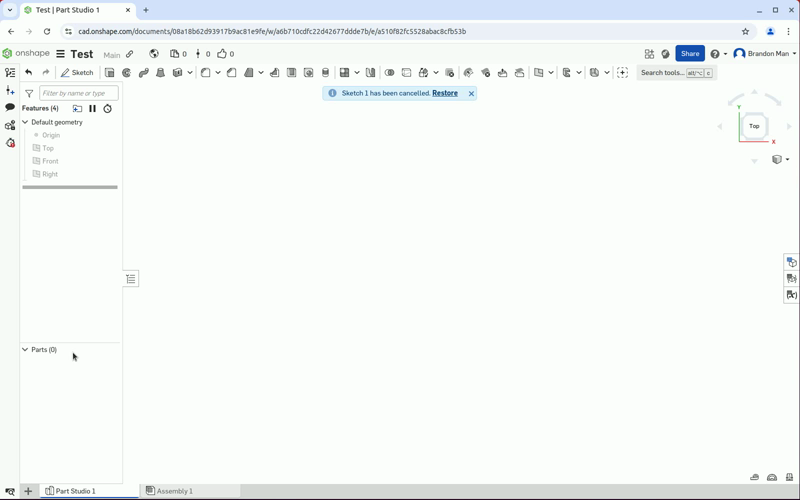
key_down(shift)
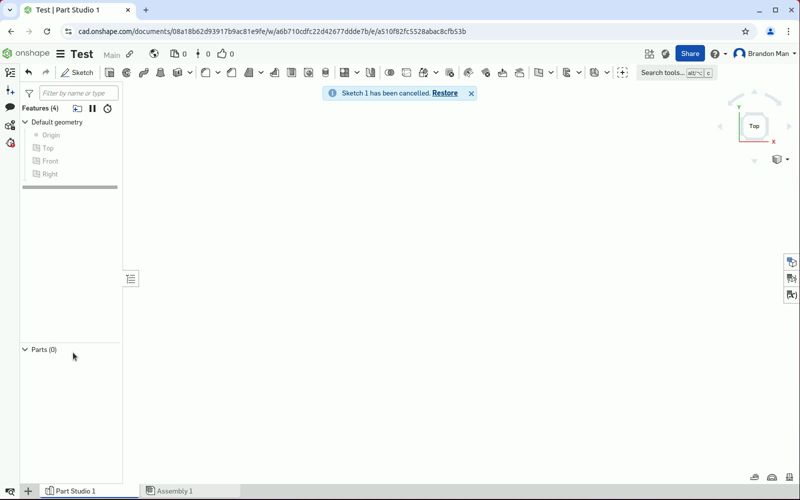
key(up)
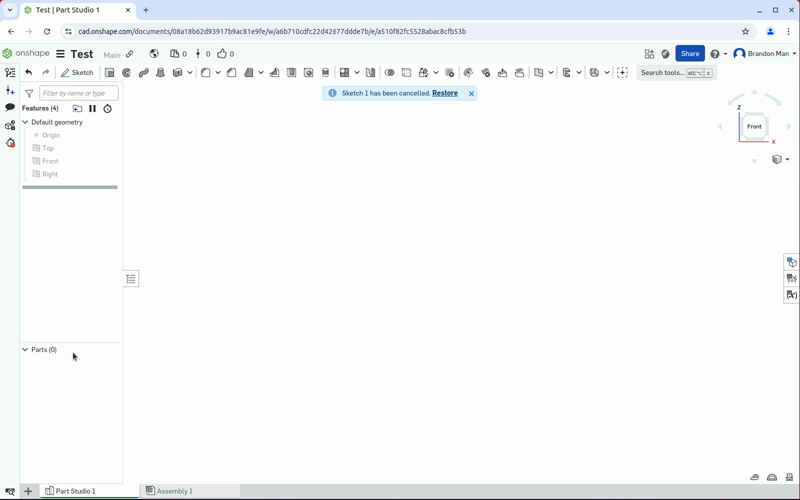
key_up(shift)
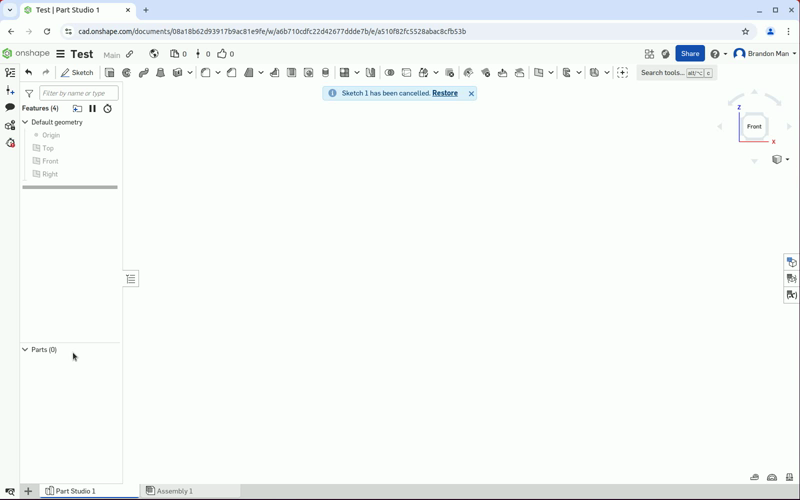
mouse_move(73, 352)
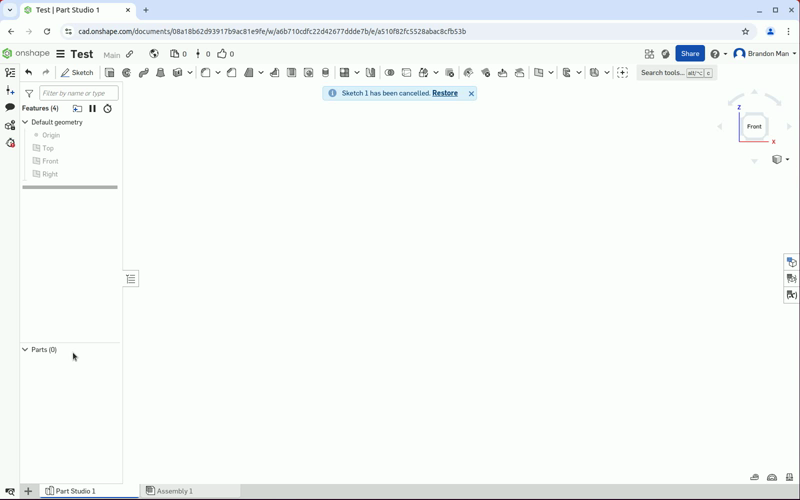
key(shift+y)
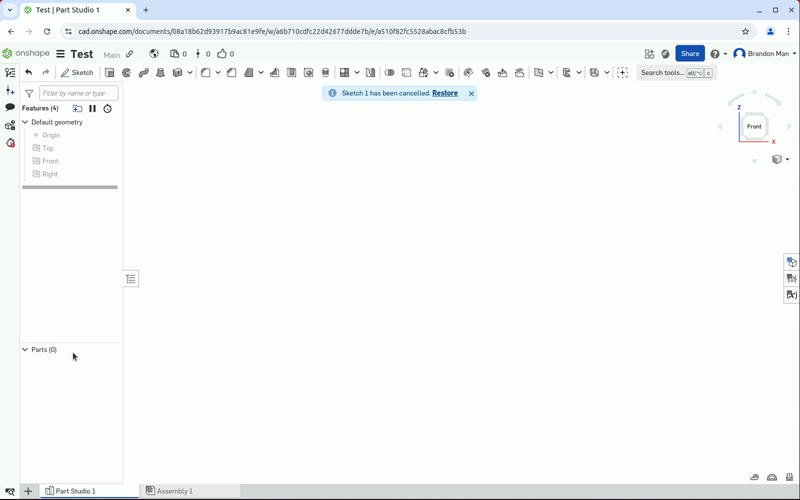
key(shift+s)
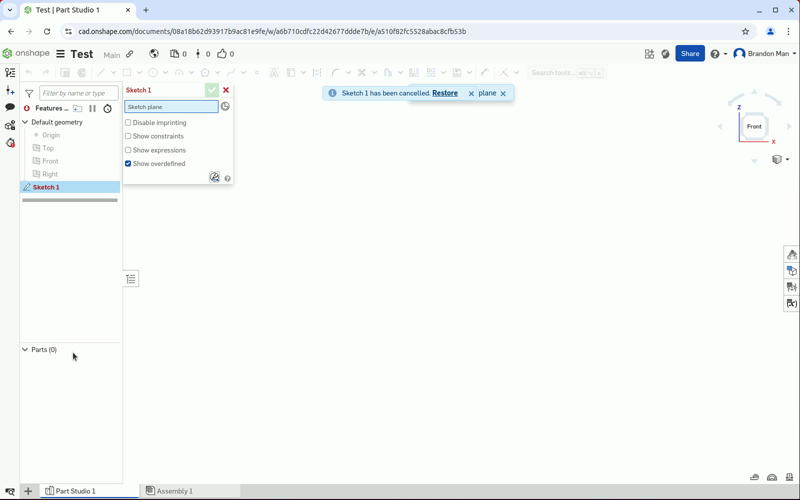
mouse_move(73, 163)
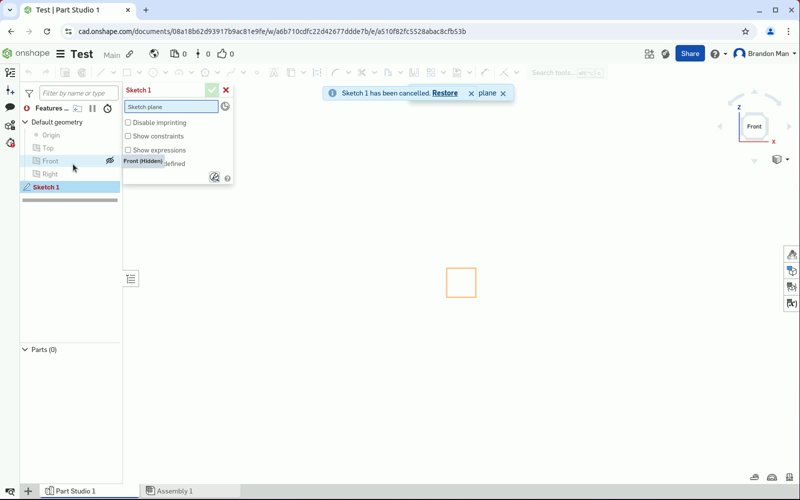
click(73, 163)
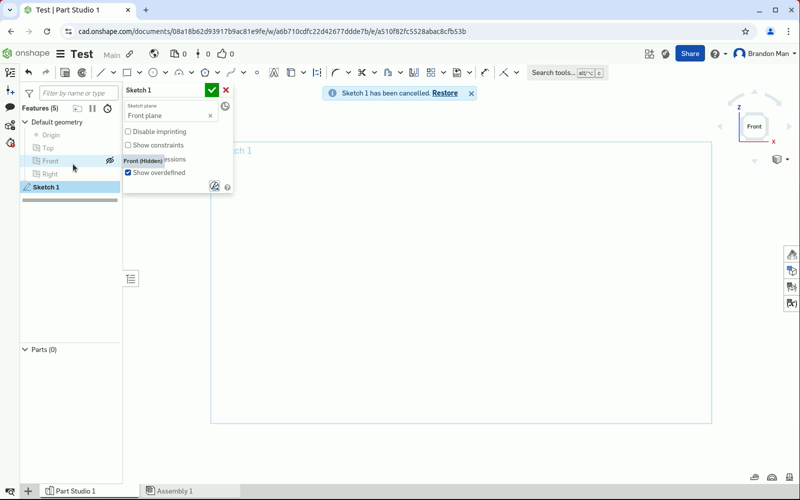
mouse_move(73, 352)
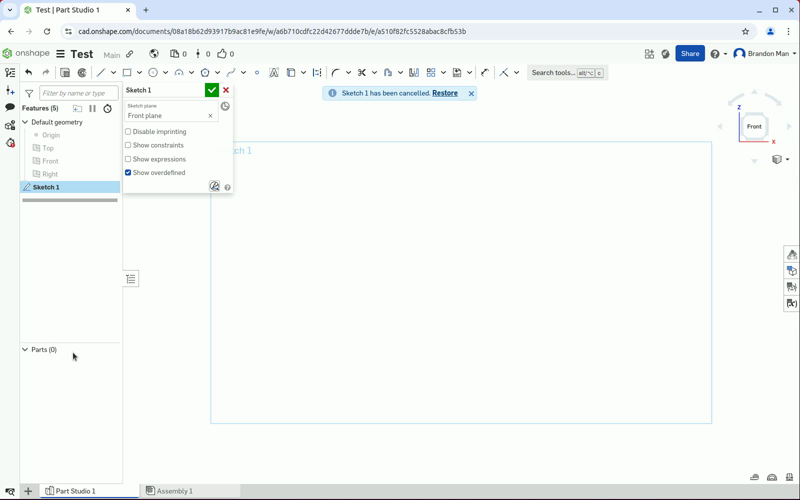
key(y)
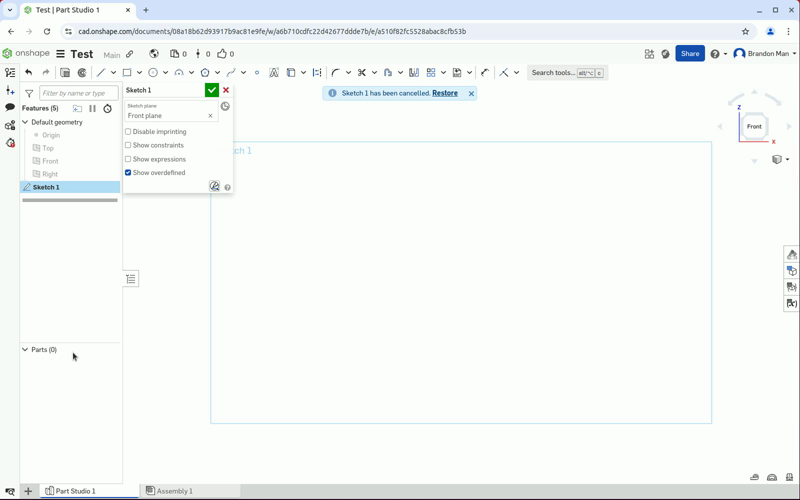
key(l)
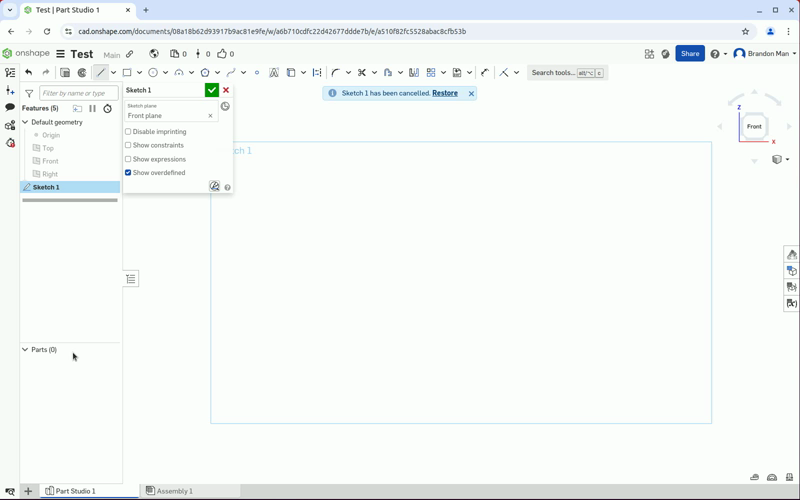
key_down(shift)
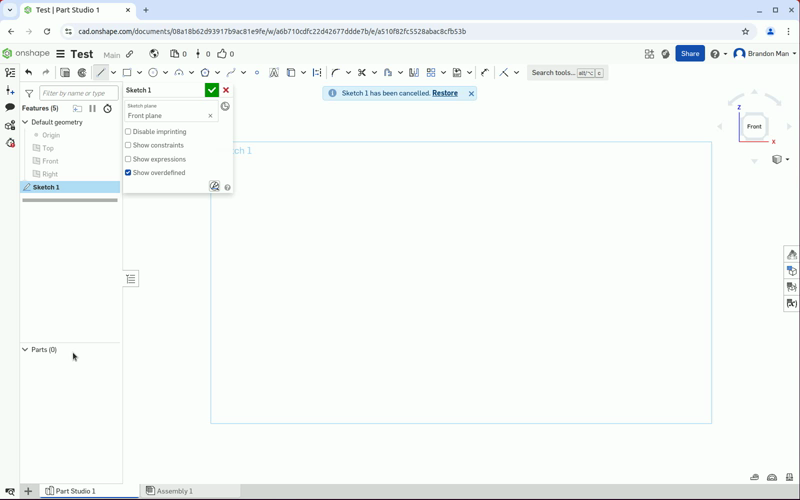
mouse_move(460, 282)
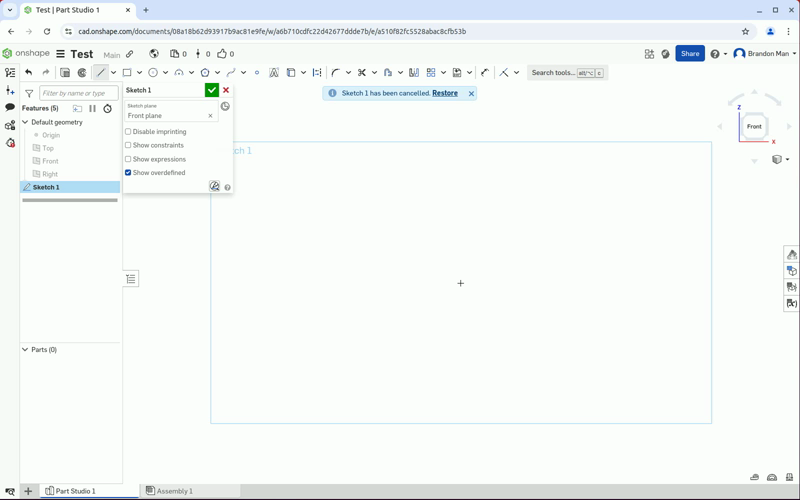
click(460, 282)
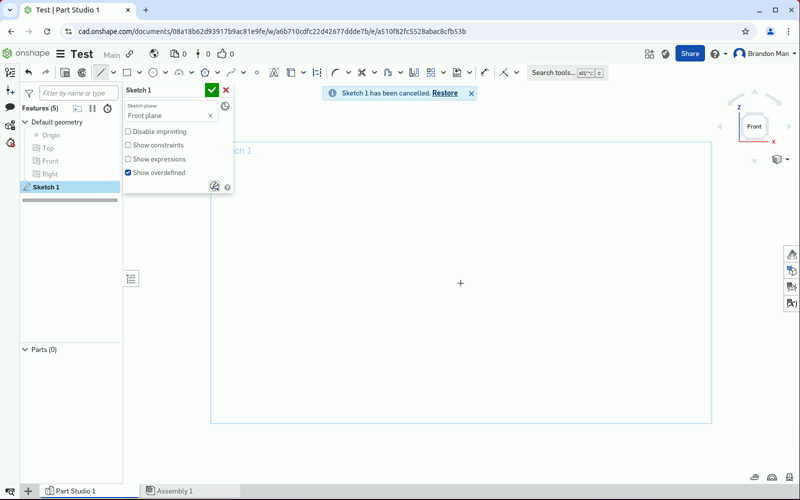
key_up(shift)
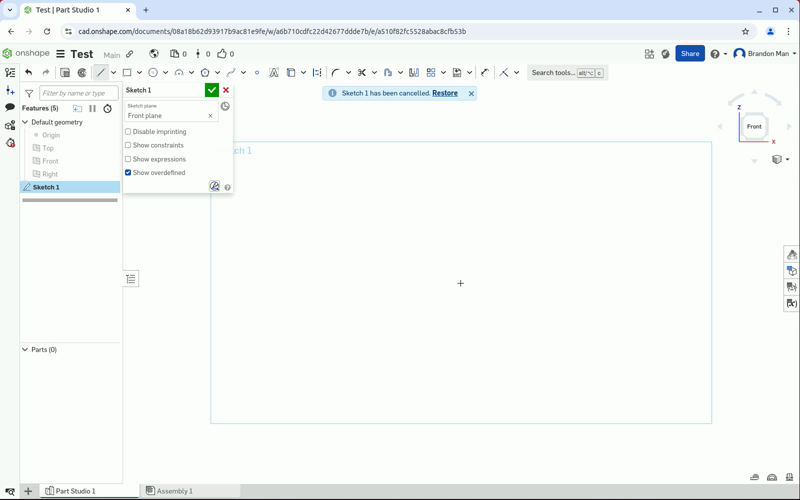
key_down(shift)
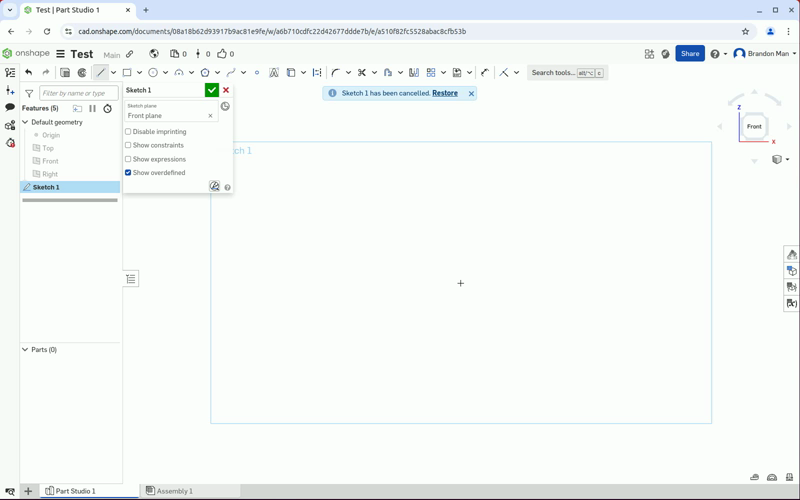
mouse_move(573, 282)
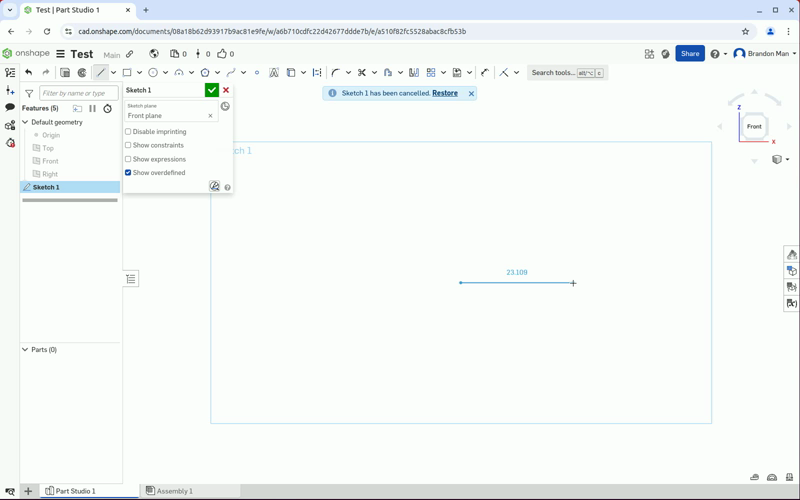
click(573, 282)
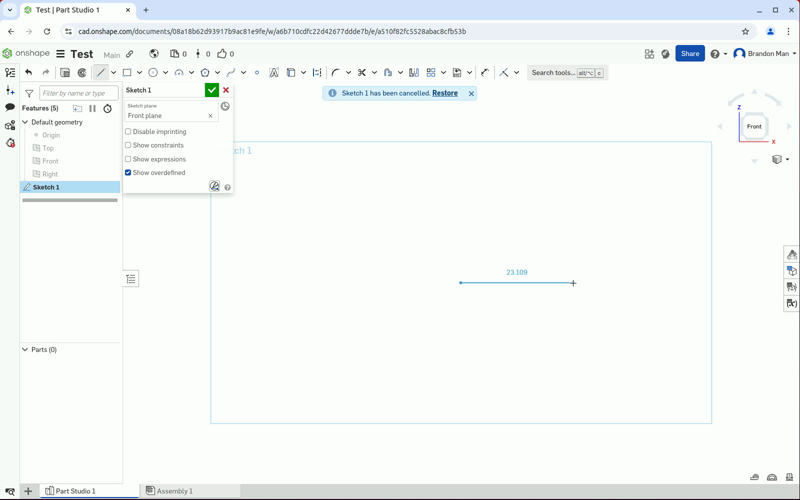
key_up(shift)
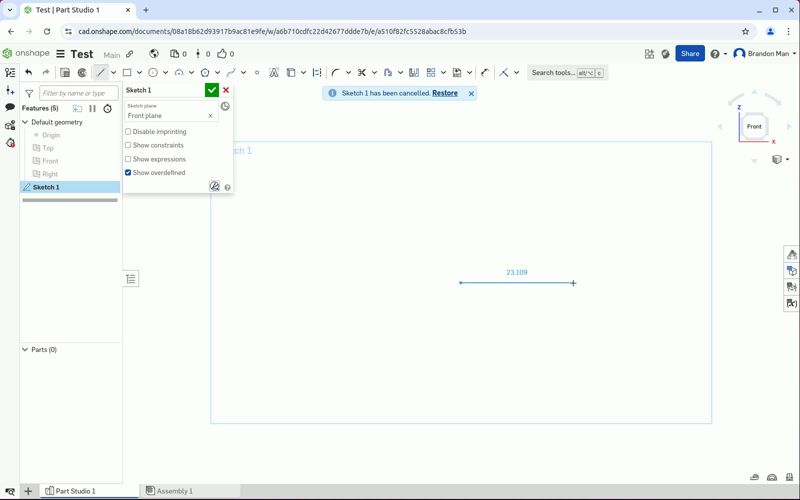
key_down(shift)
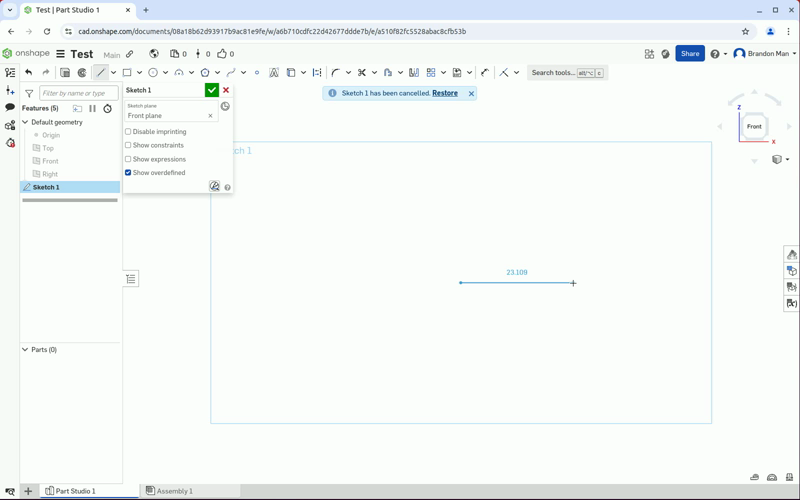
mouse_move(589, 282)
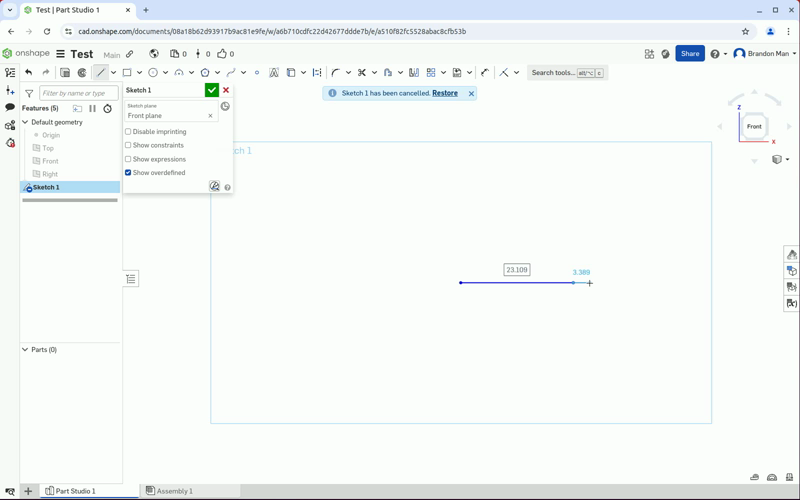
mouse_move(573, 272)
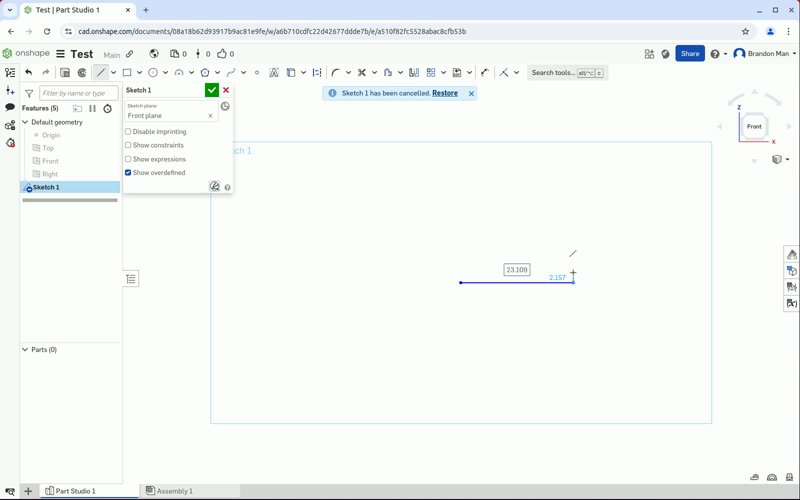
click(573, 272)
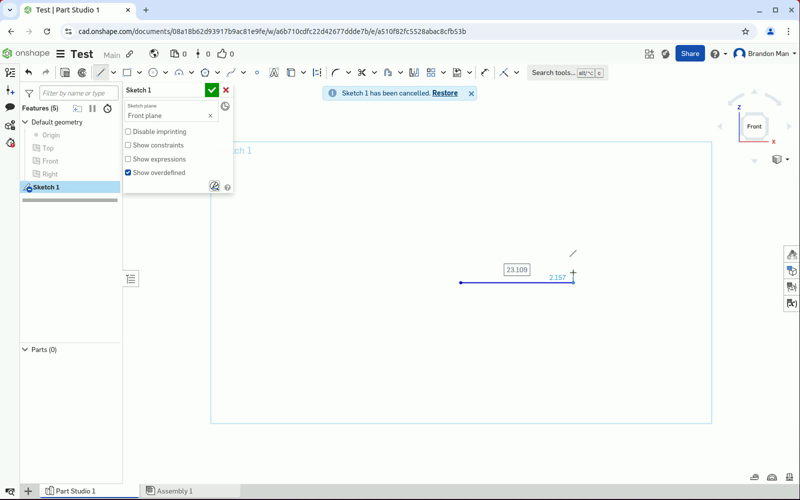
key_up(shift)
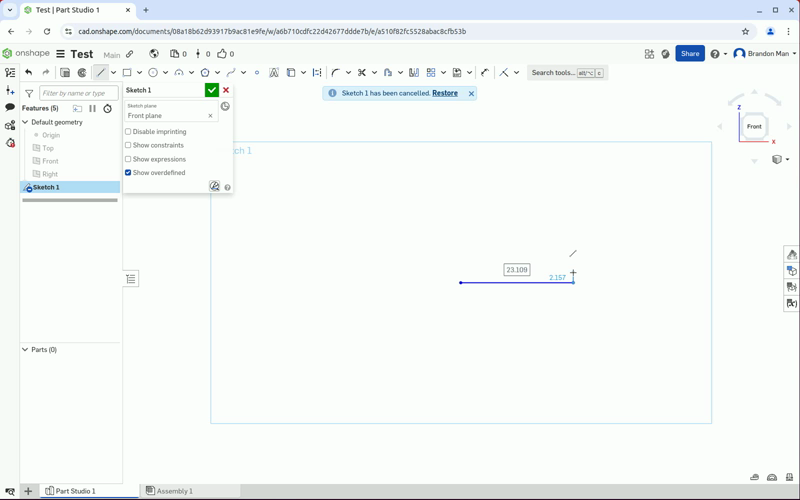
key_down(shift)
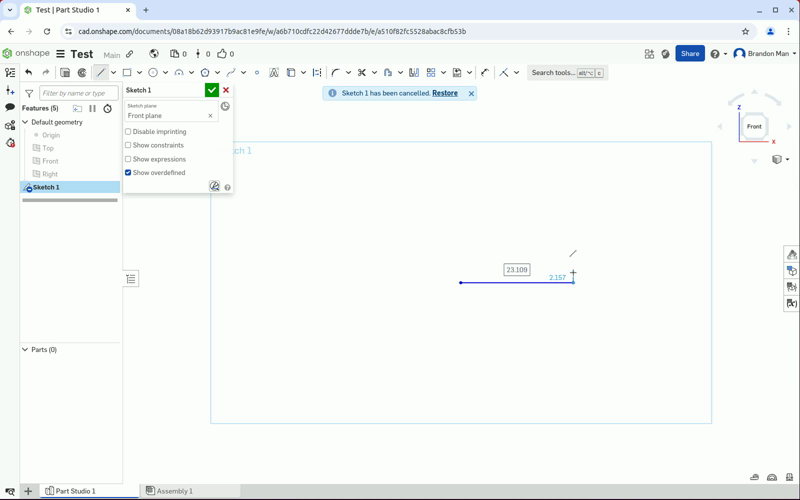
mouse_move(517, 215)
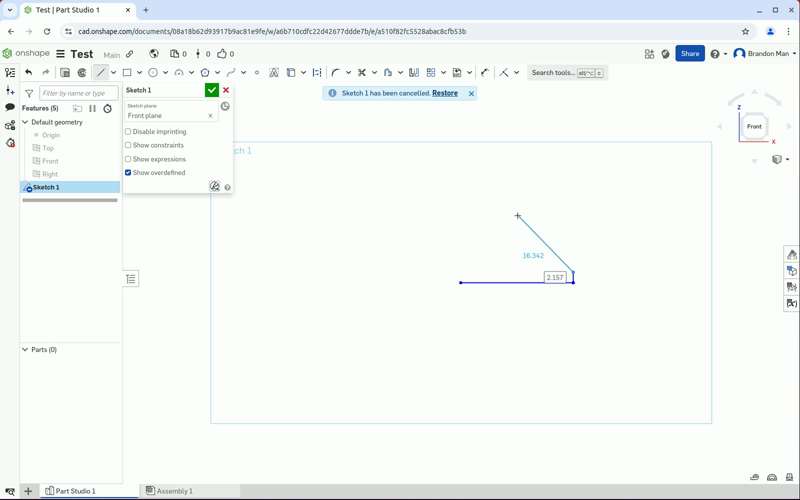
click(517, 215)
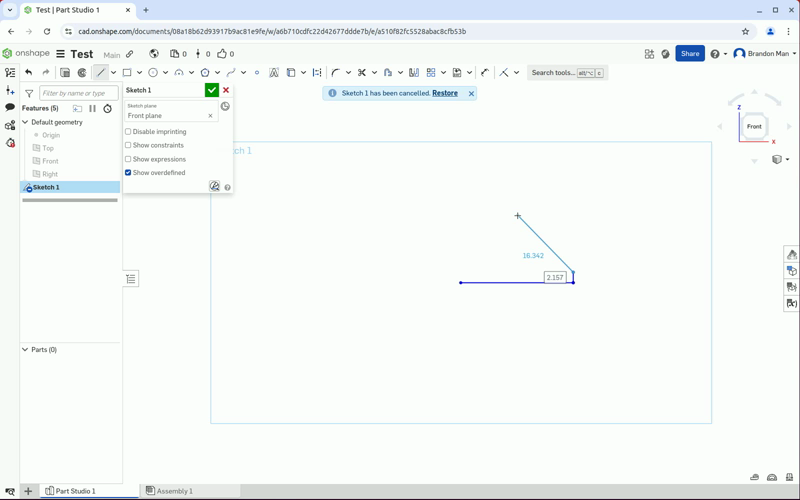
key_up(shift)
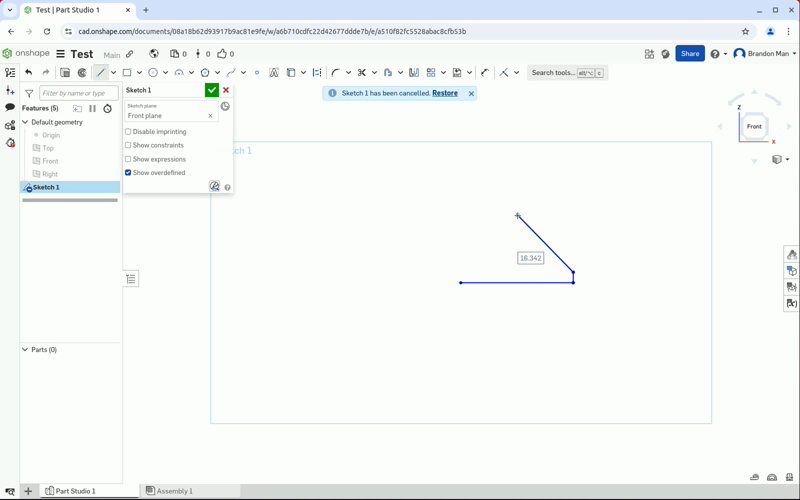
key_down(shift)
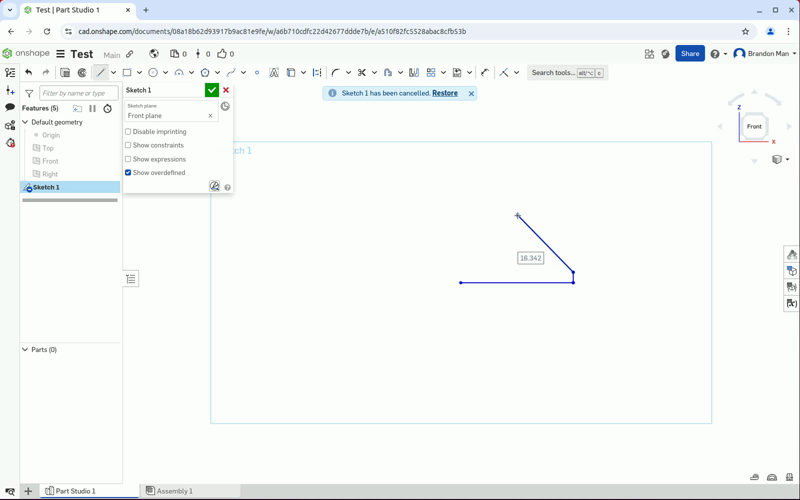
mouse_move(547, 215)
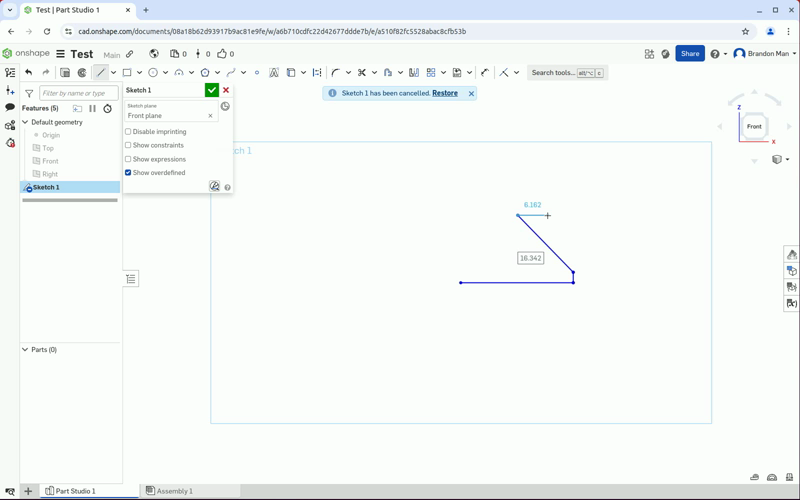
mouse_move(460, 215)
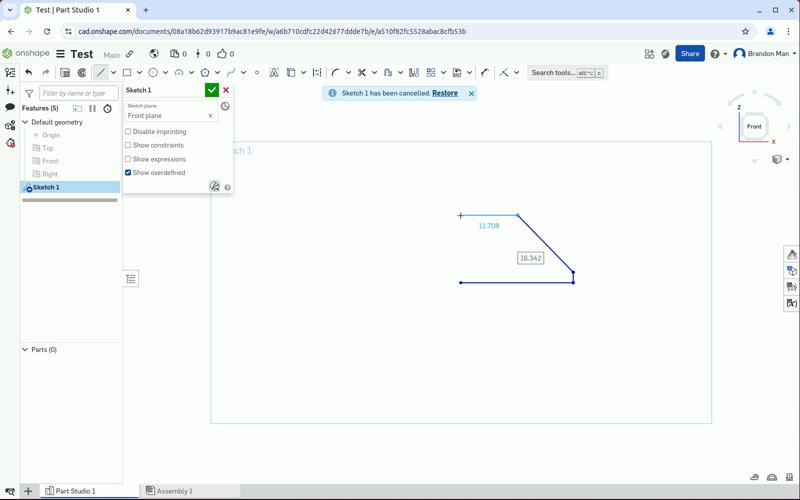
click(460, 215)
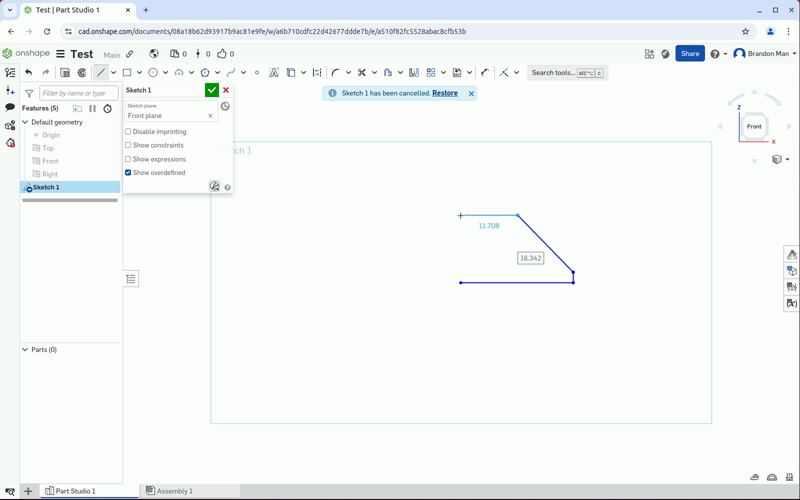
key_up(shift)
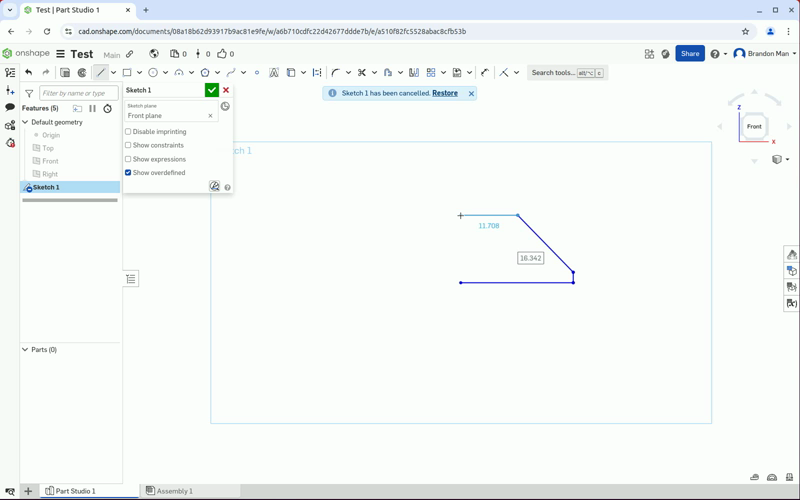
key_down(shift)
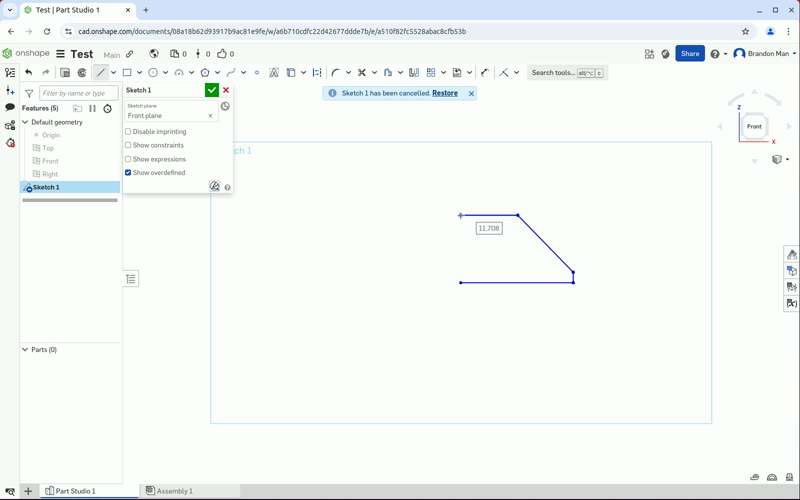
mouse_move(460, 282)
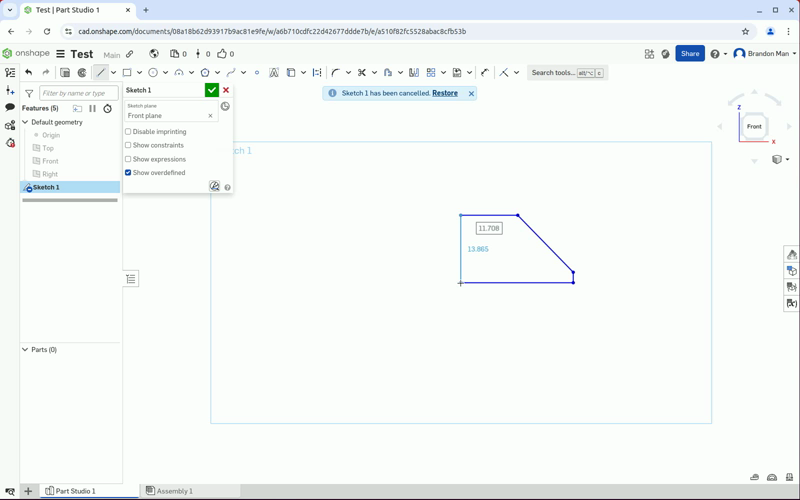
key_up(shift)
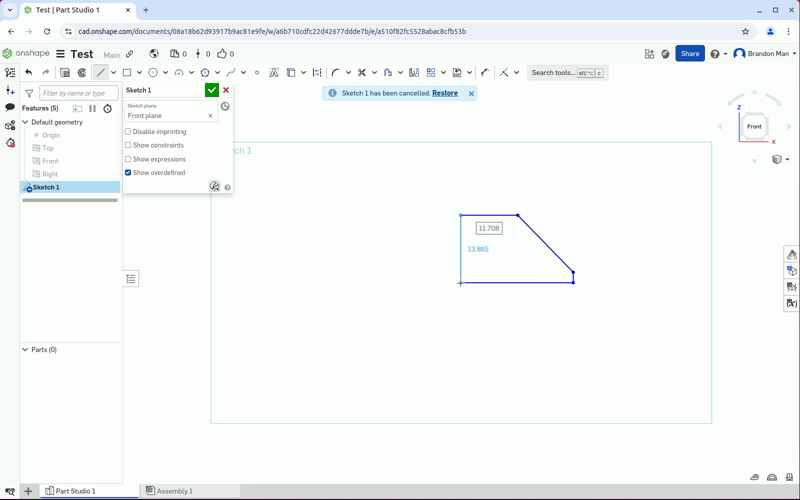
click(460, 282)
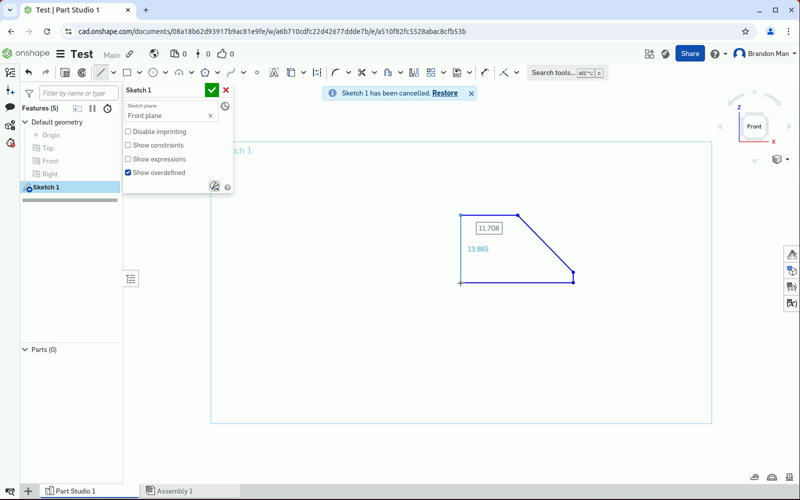
key(esc)
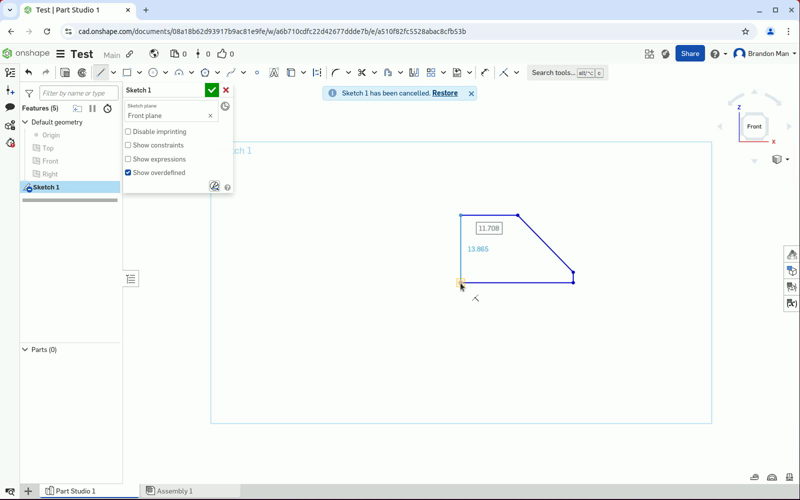
mouse_move(503, 253)
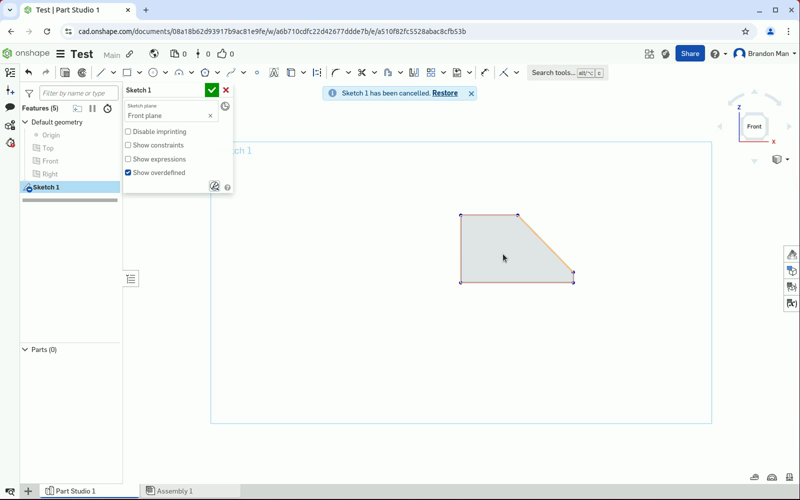
click(503, 253)
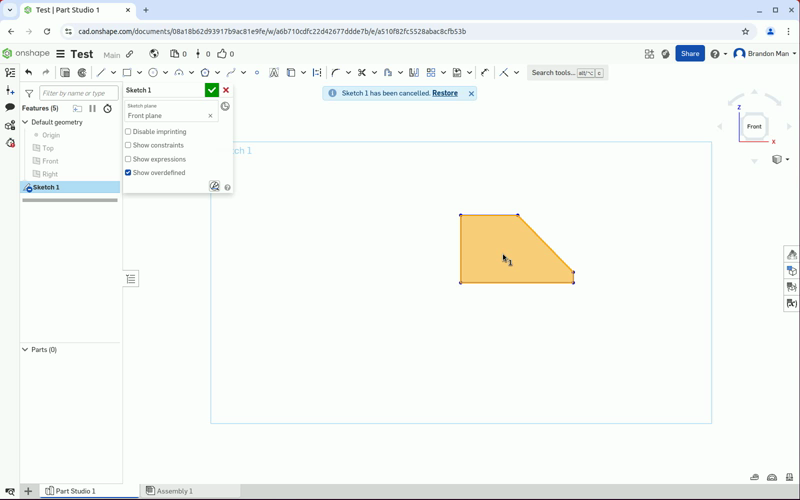
mouse_move(73, 352)
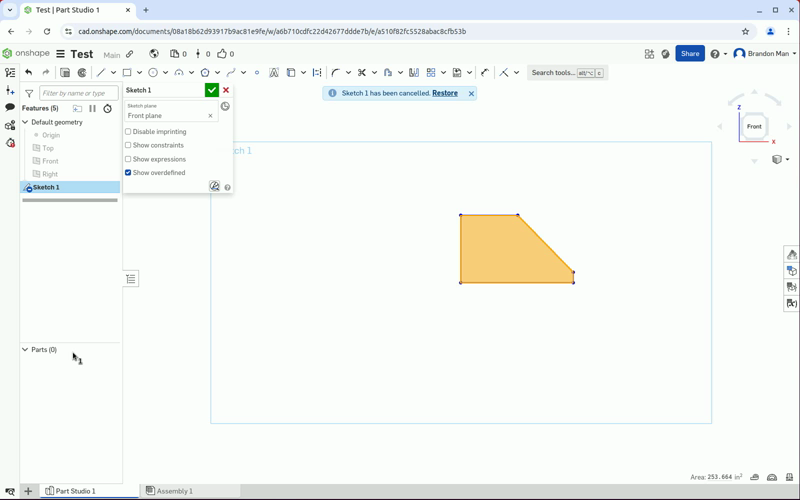
key(shift+y)
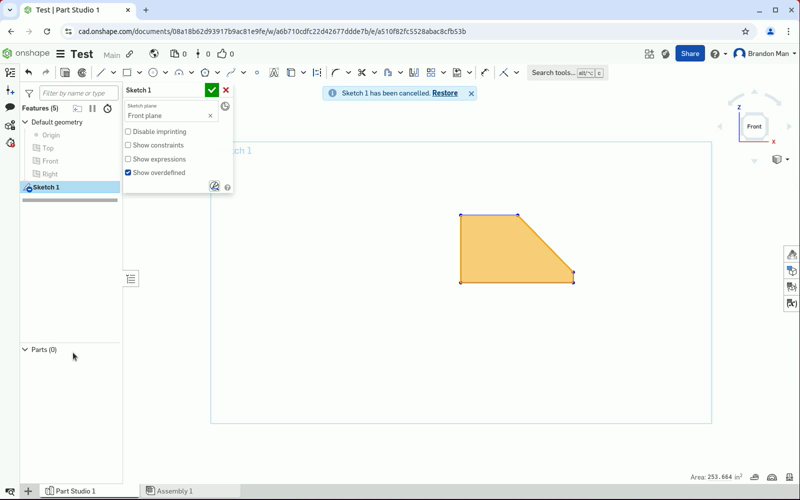
key(shift+e)
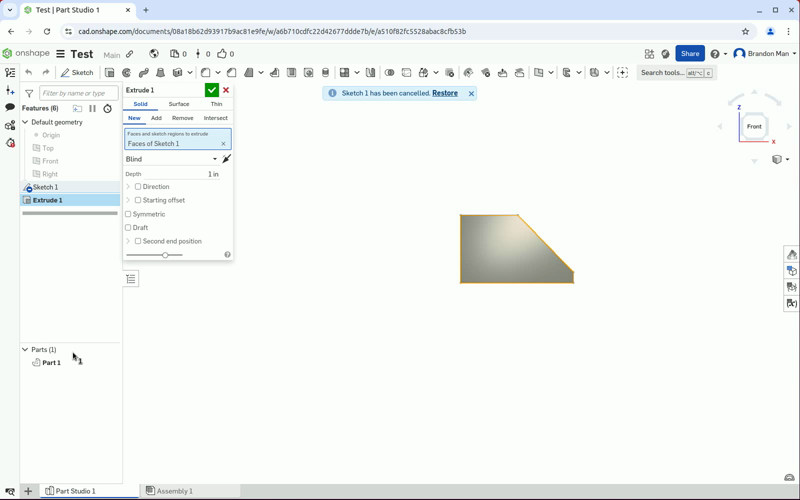
mouse_move(143, 106)
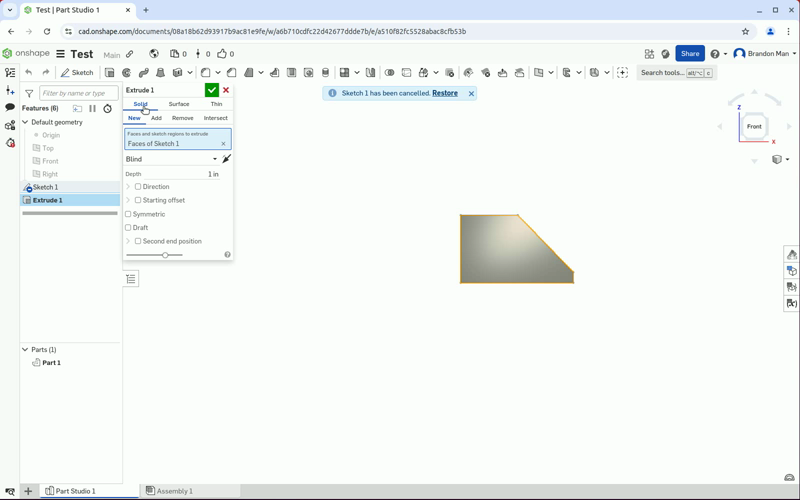
click(143, 106)
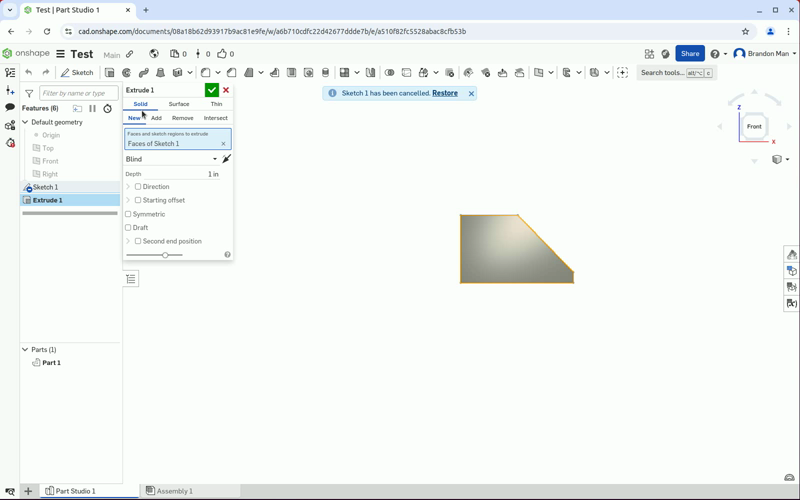
mouse_move(137, 120)
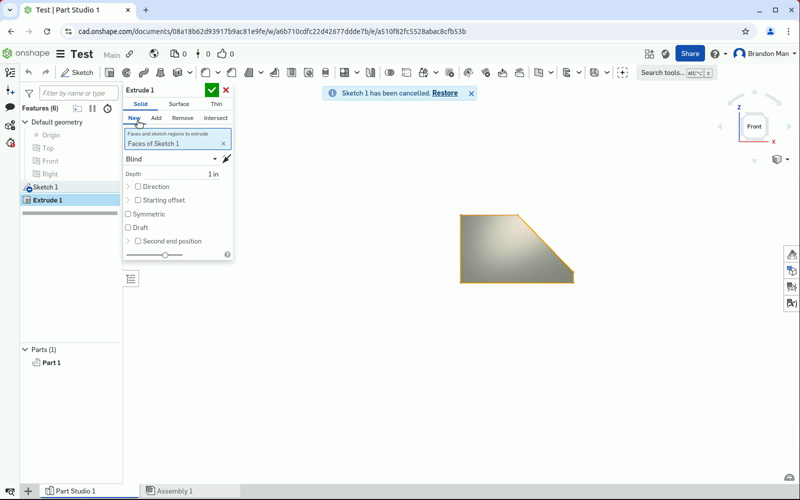
click(137, 120)
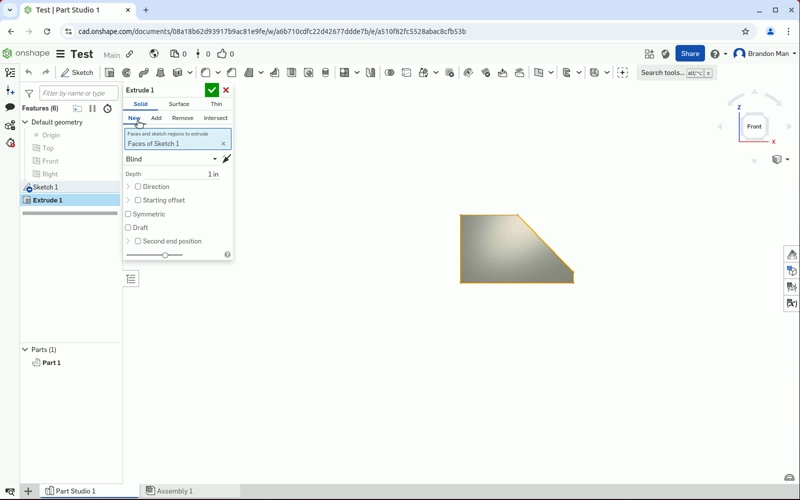
key(tab, 4)
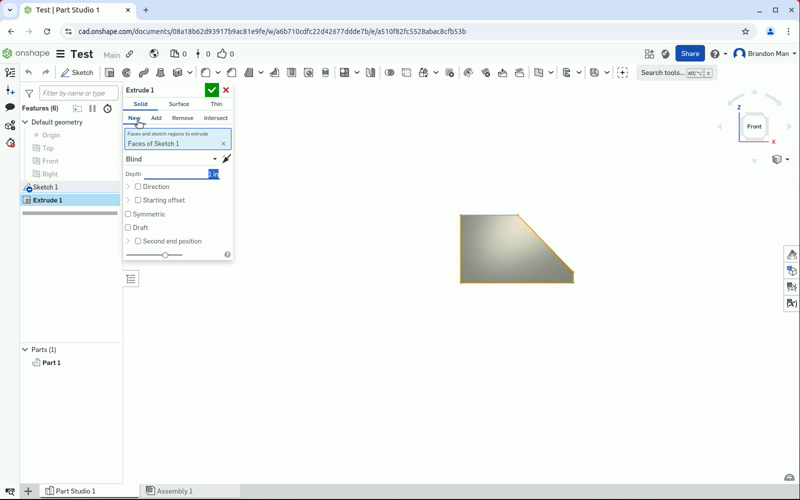
text(21.905)
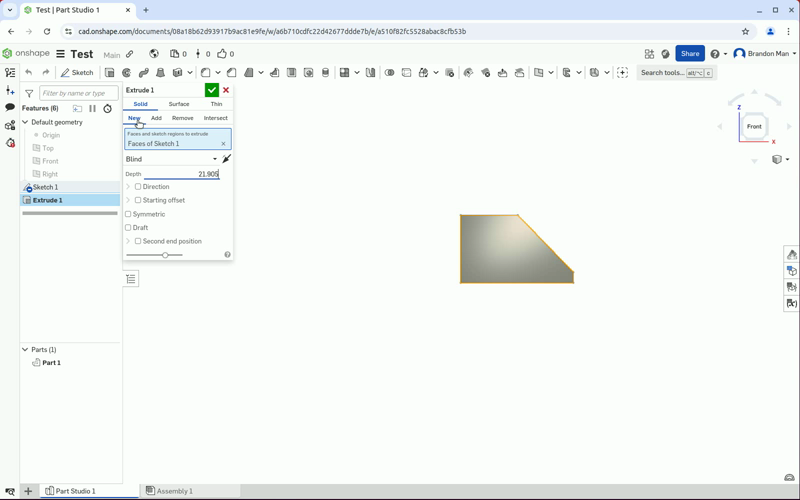
key(enter)
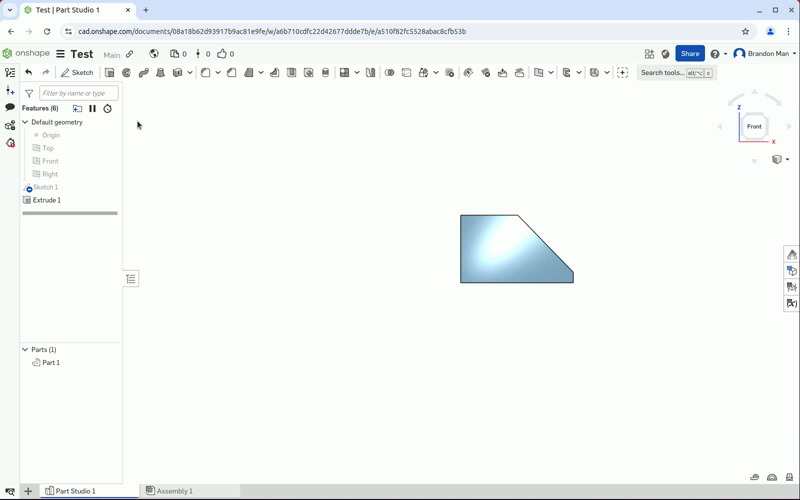
key(shift+h)
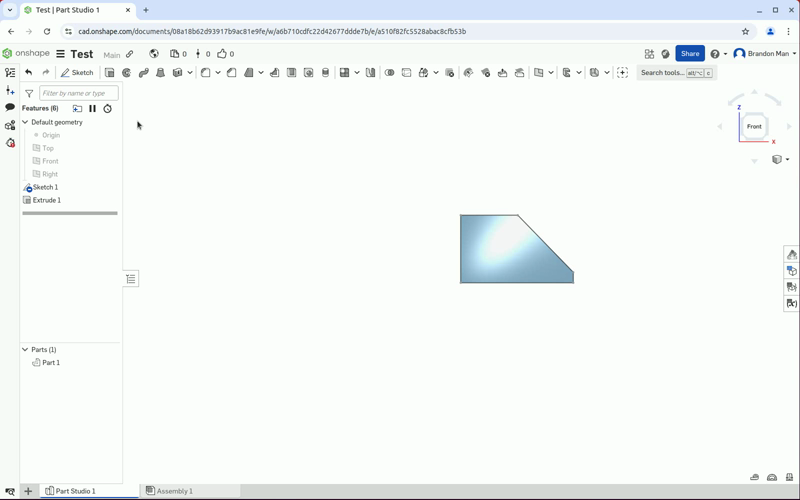
key(shift+h)
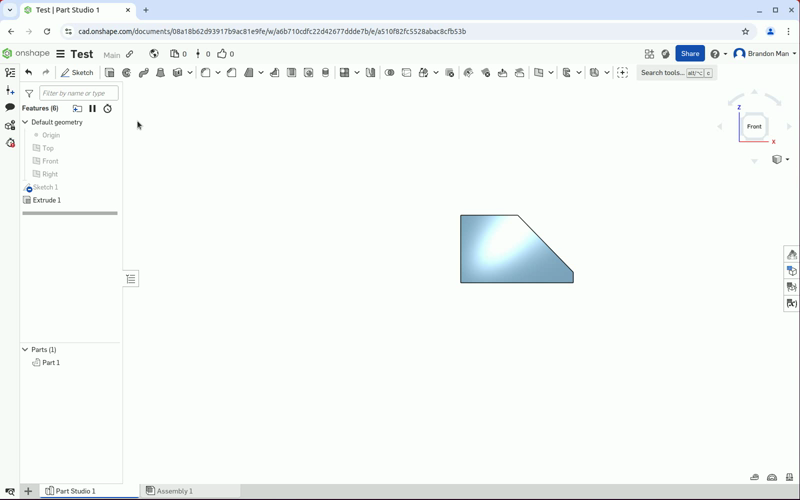
mouse_move(73, 189)
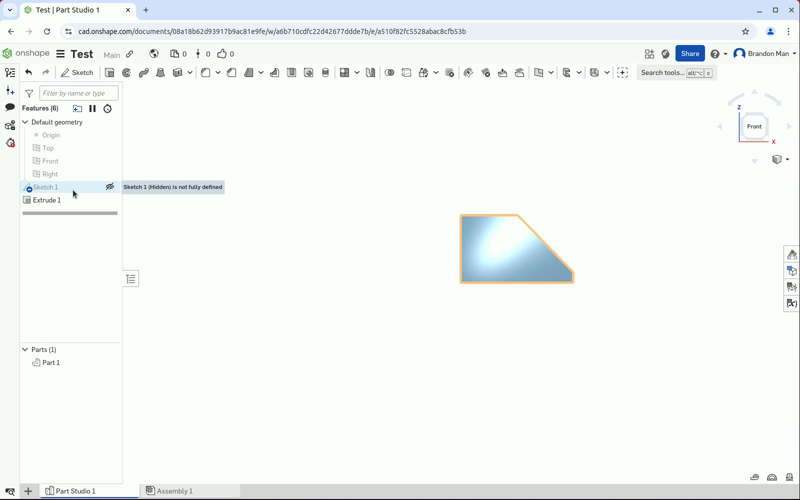
click(73, 189)
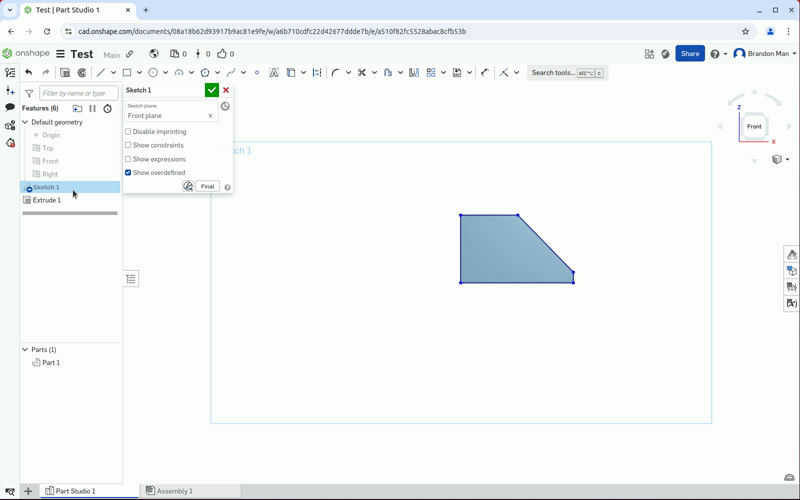
mouse_move(229, 92)
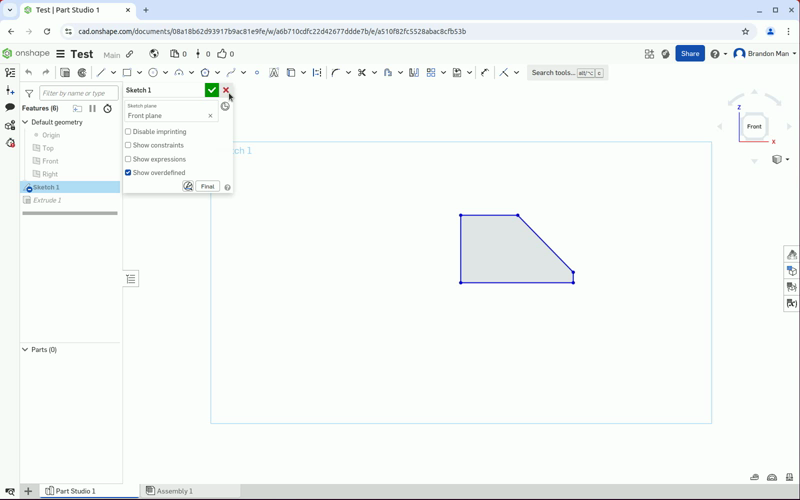
click(229, 92)
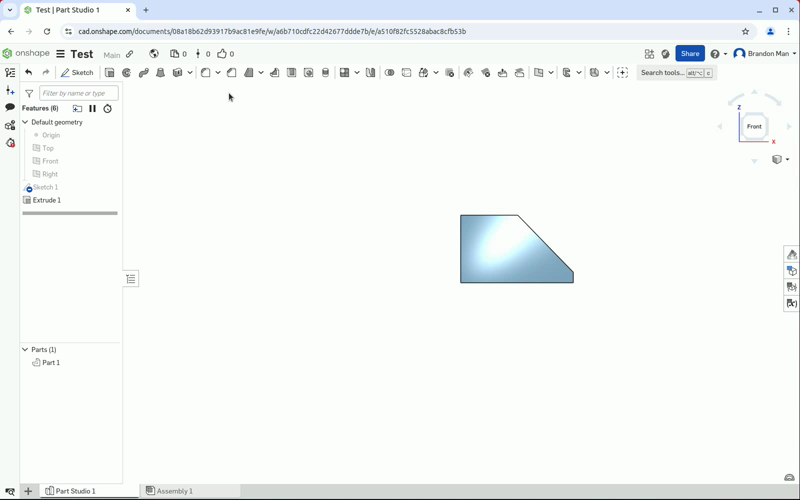
mouse_move(73, 352)
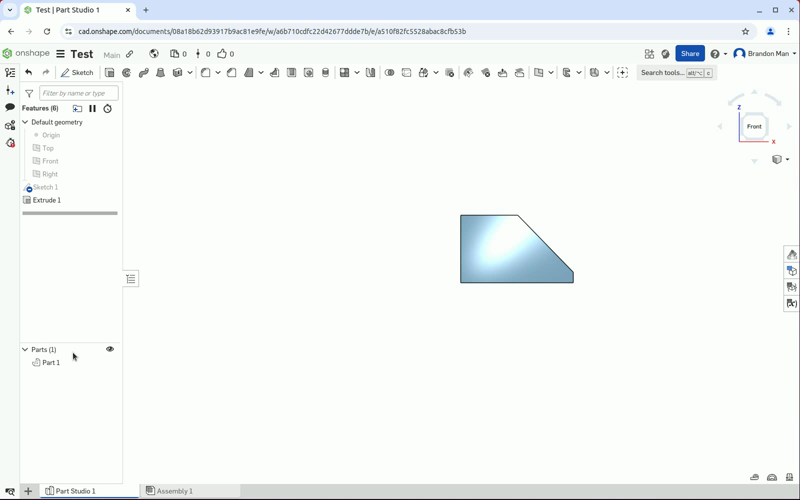
key(y)
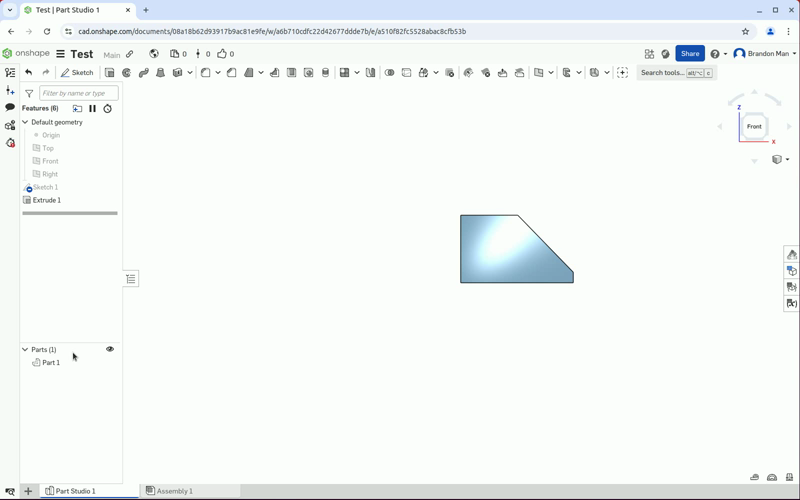
key(shift+p)
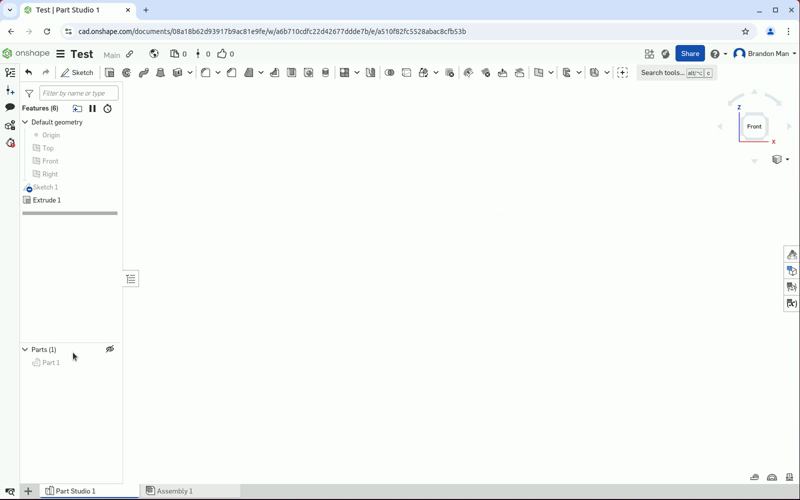
key(space)
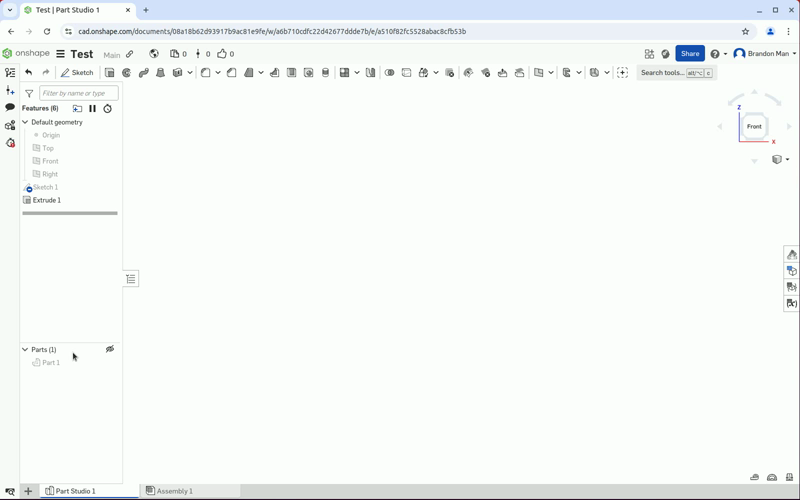
key_down(shift)
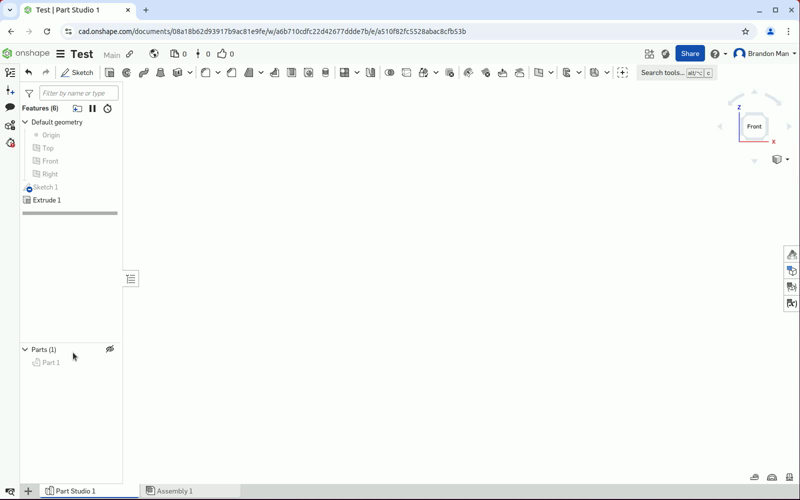
key(down)
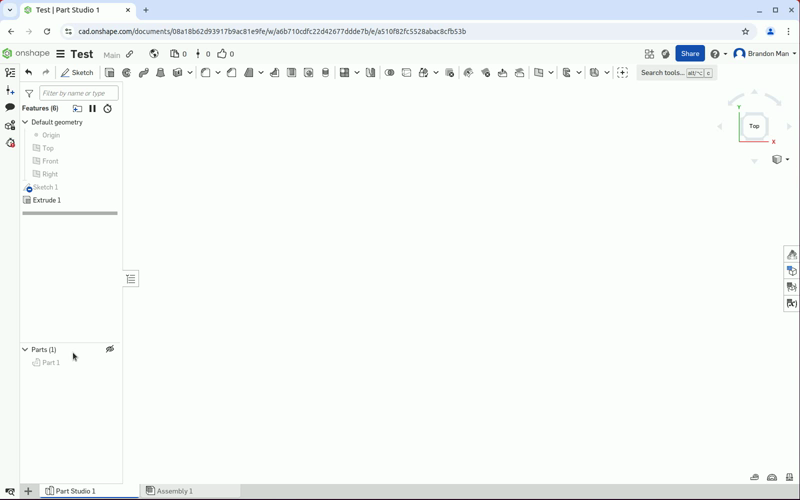
key_up(shift)
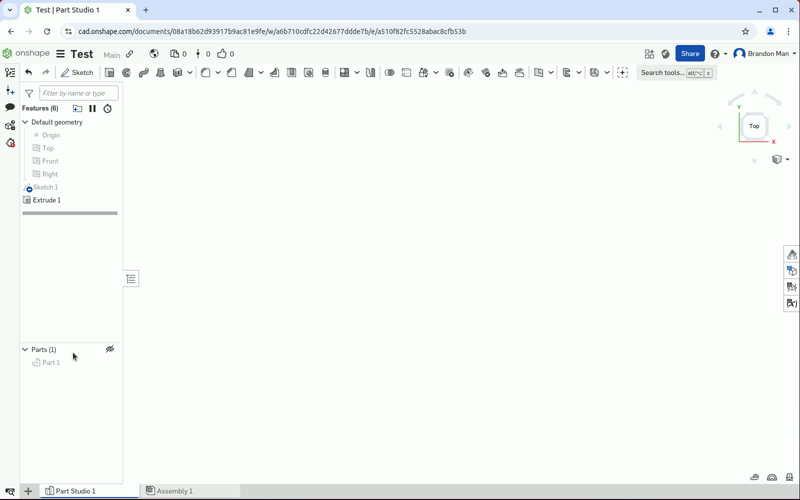
mouse_move(73, 352)
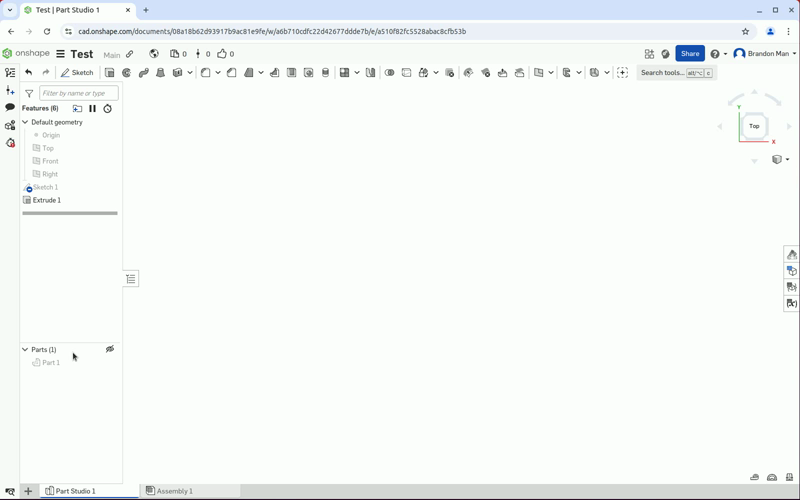
key(shift+y)
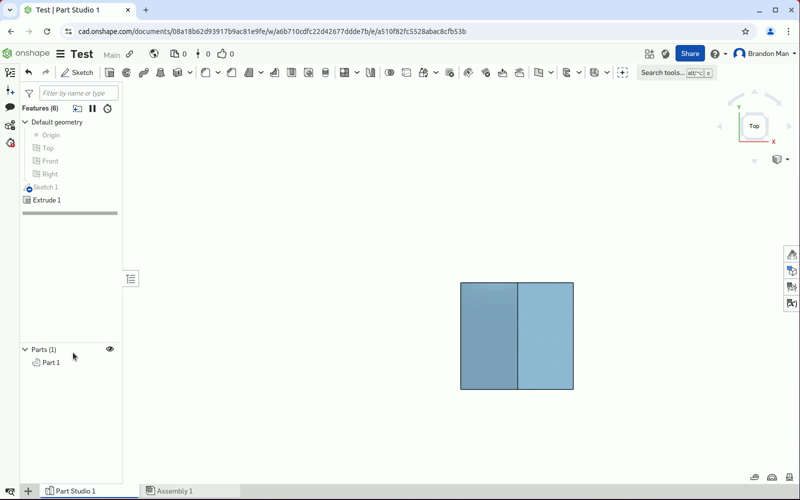
mouse_move(541, 75)
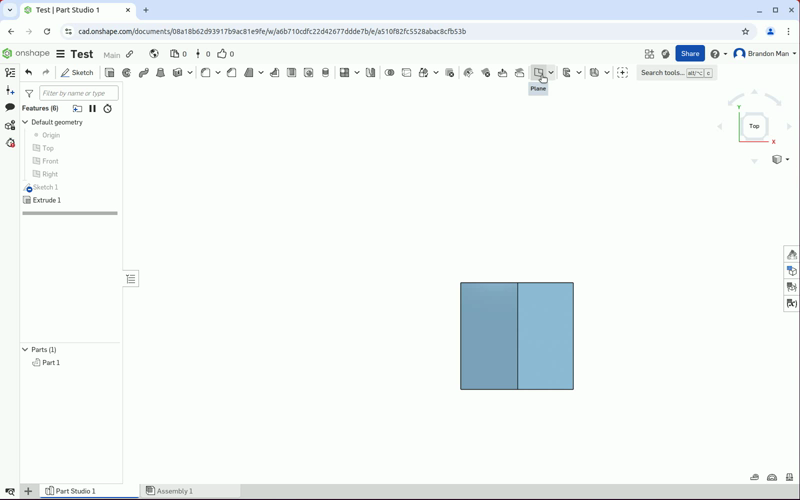
click(541, 75)
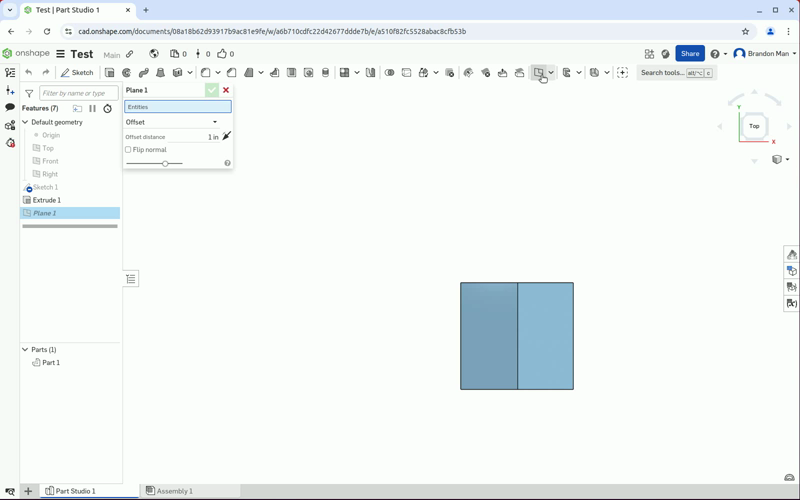
mouse_move(73, 150)
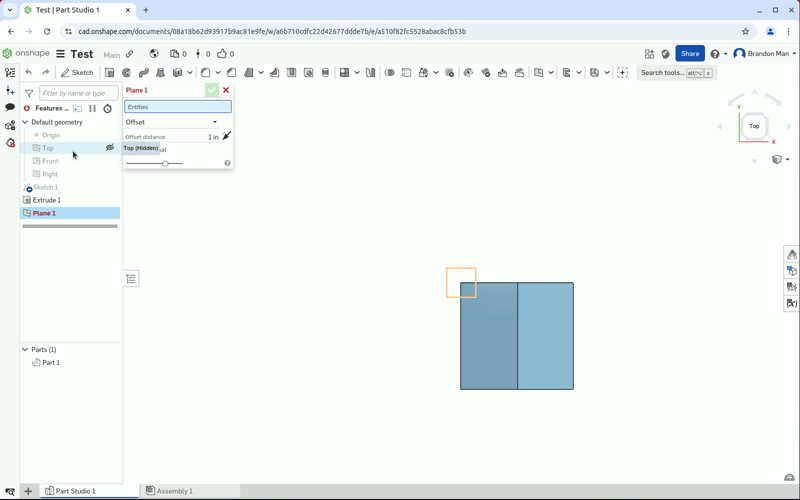
click(73, 150)
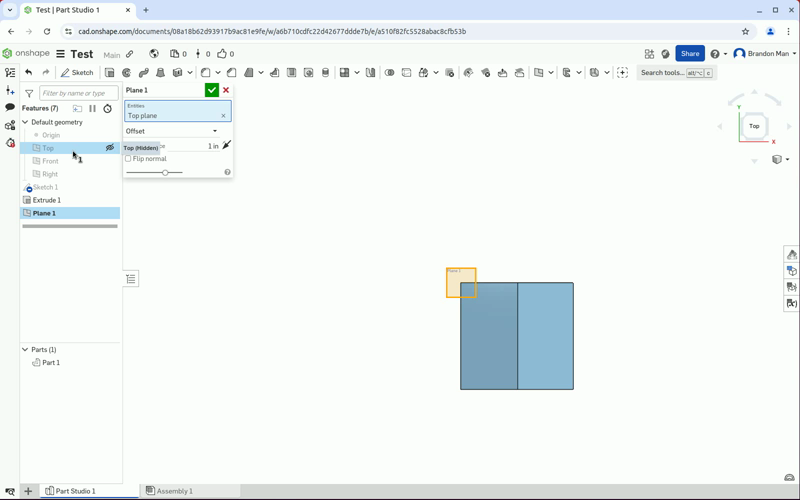
key(tab, 2)
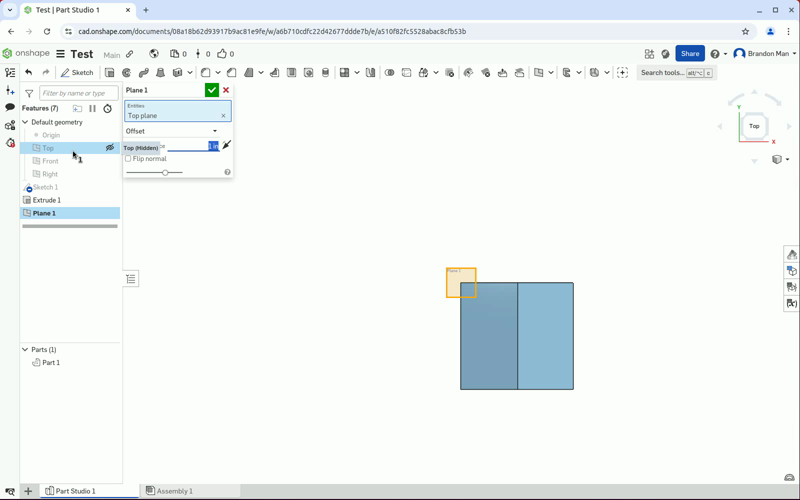
text(13.957)
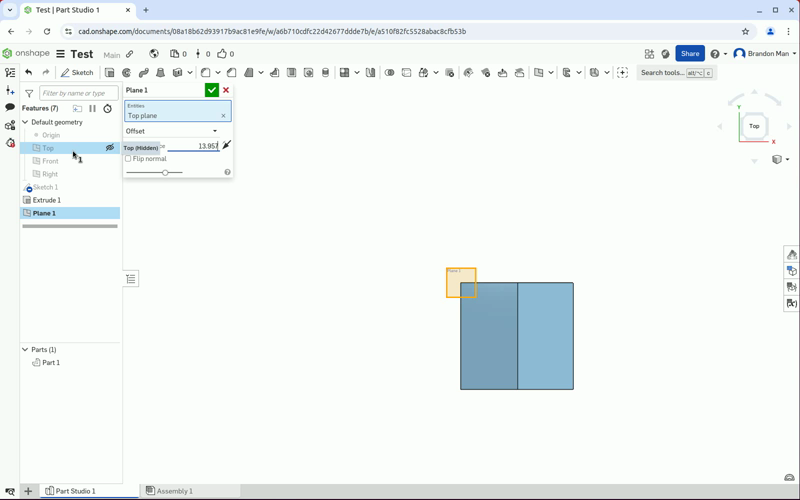
key(enter, 2)
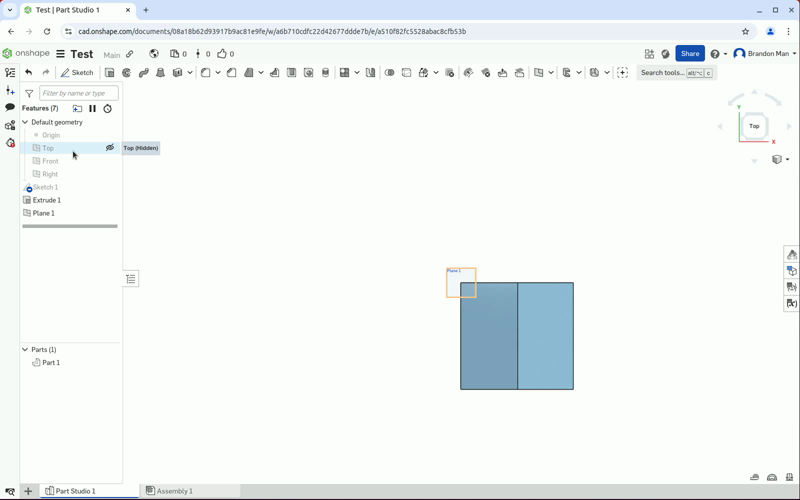
key(shift+s)
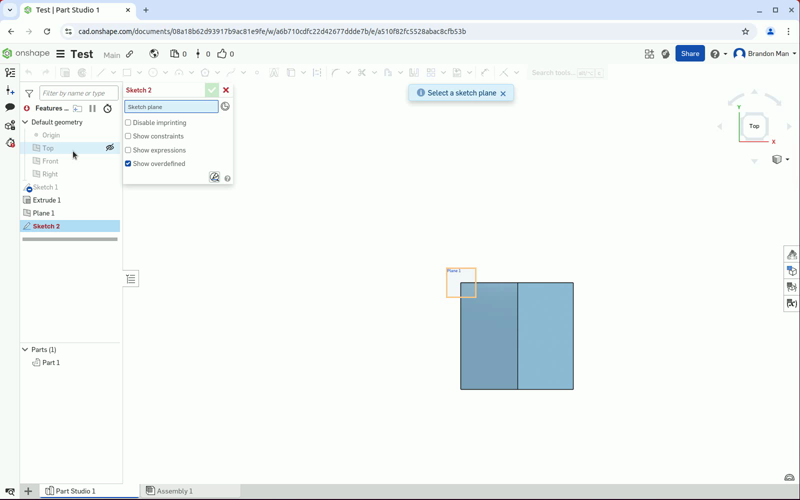
mouse_move(73, 215)
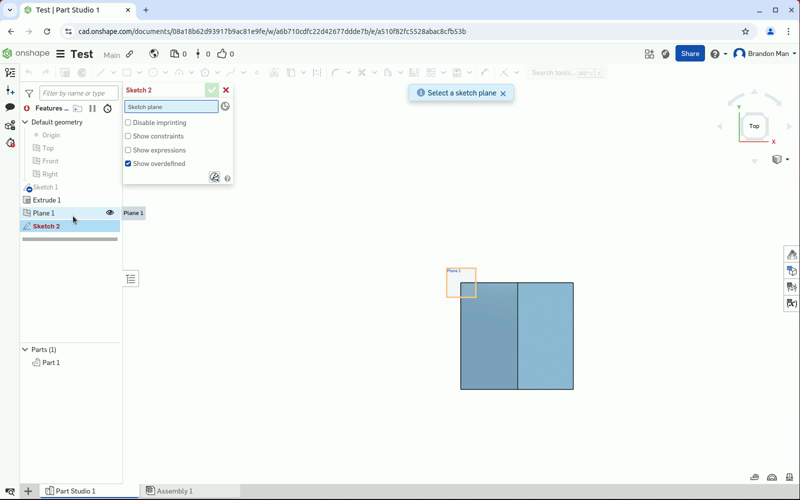
click(73, 215)
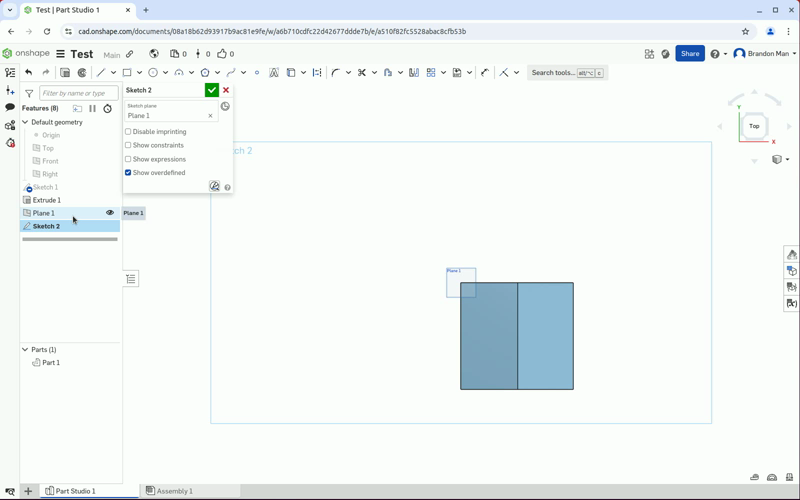
mouse_move(73, 352)
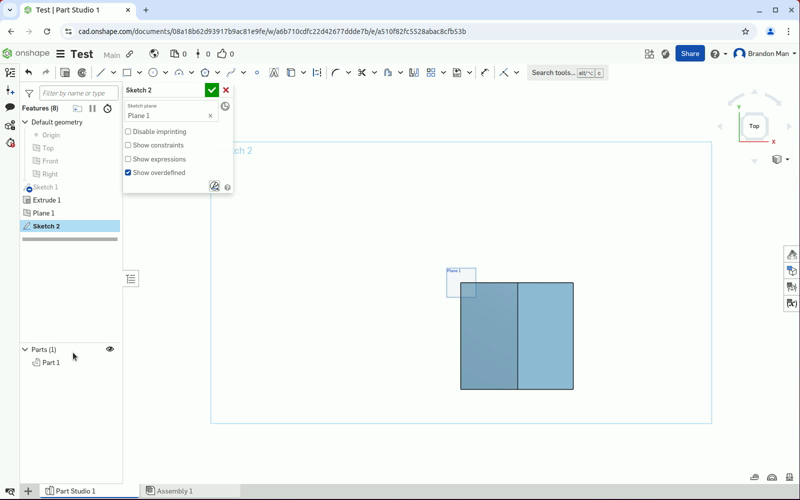
key(y)
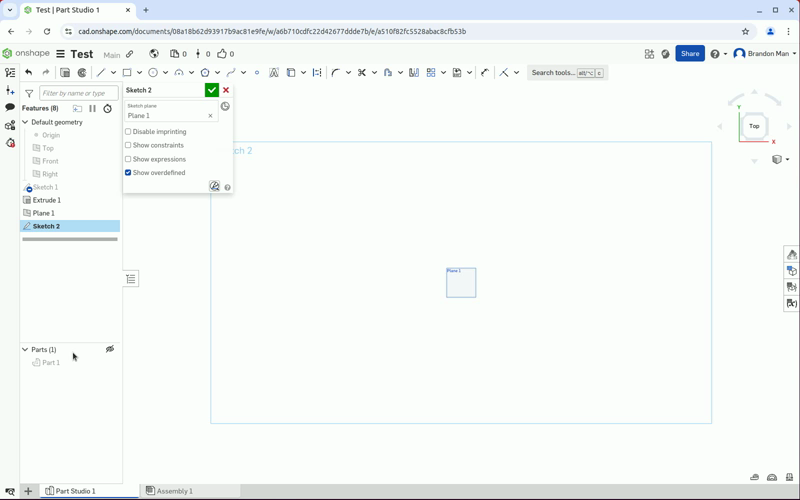
key(c)
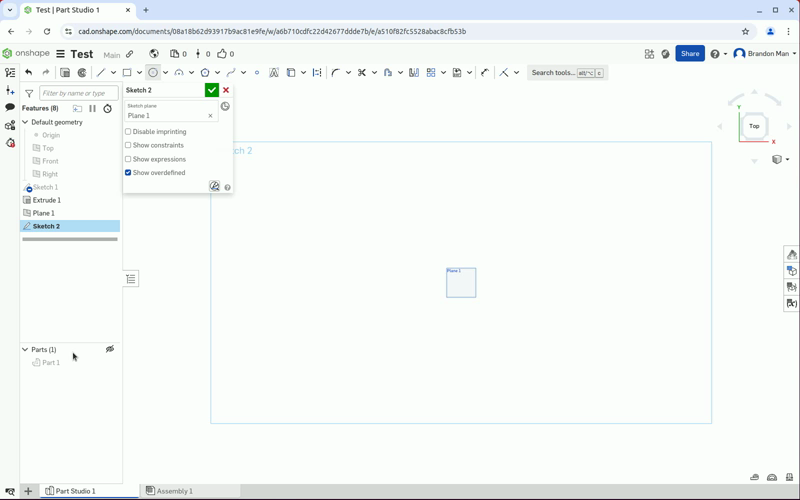
key_down(shift)
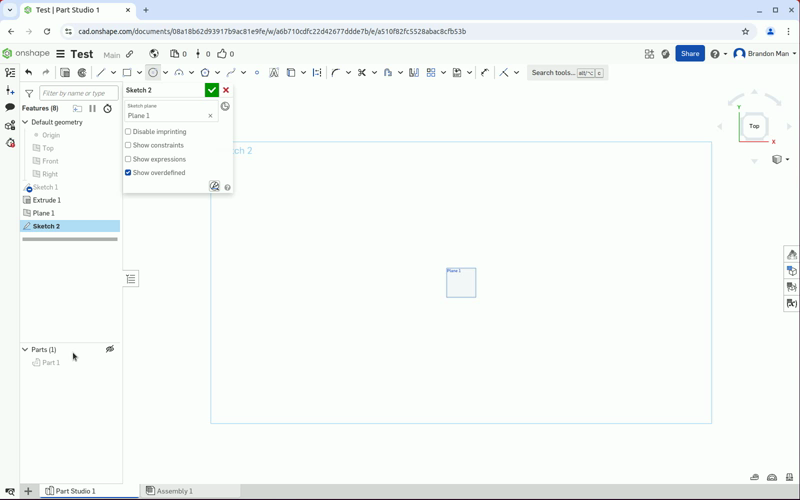
mouse_move(490, 367)
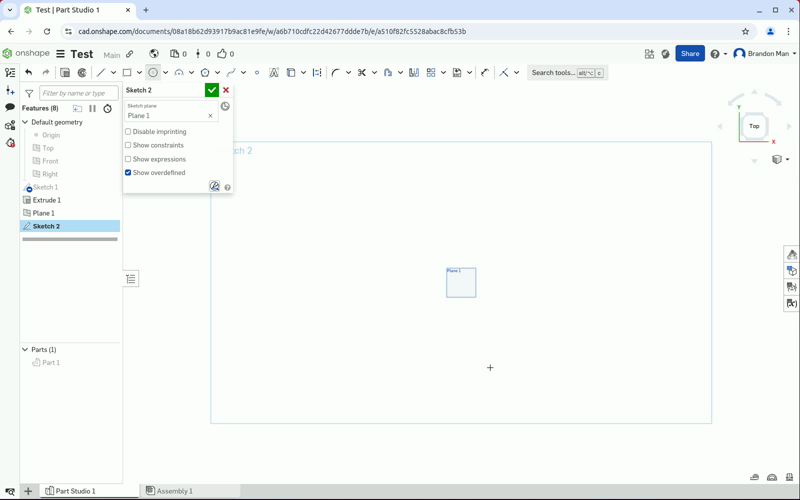
click(490, 367)
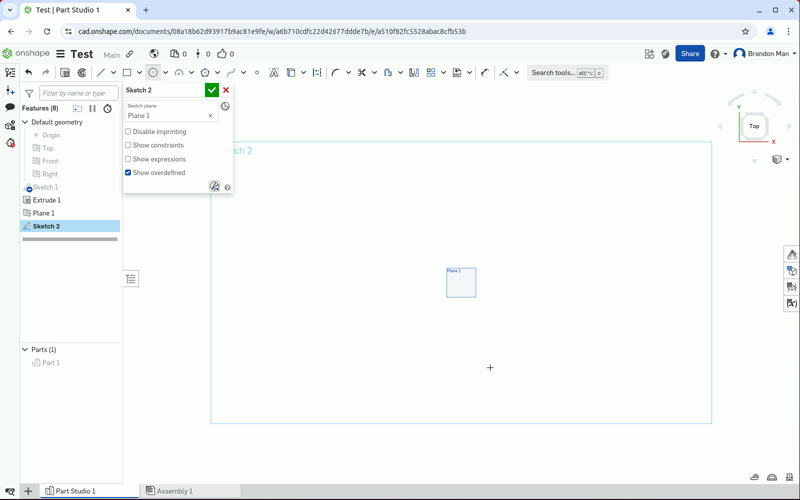
key_up(shift)
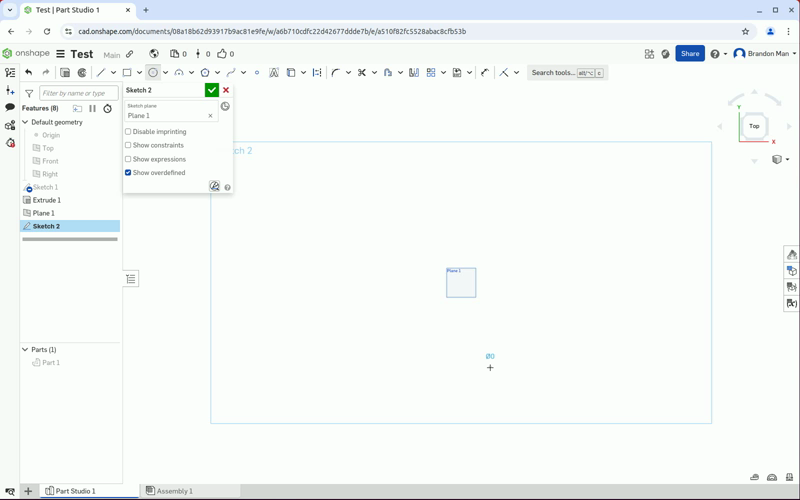
mouse_move(505, 367)
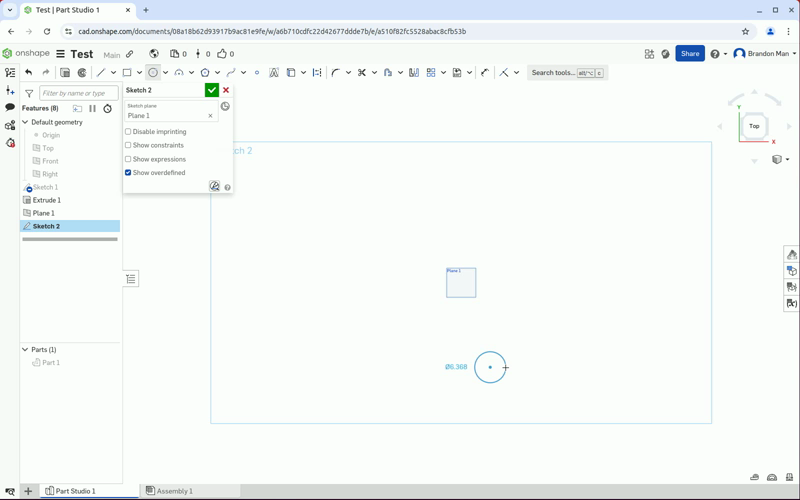
click(505, 367)
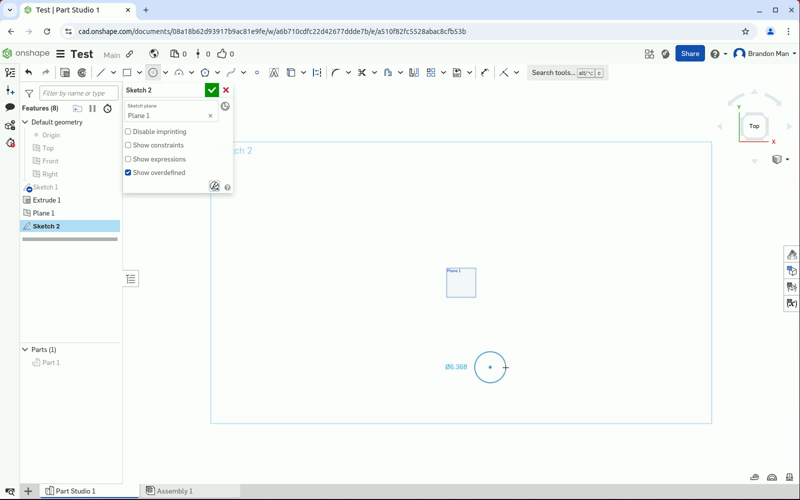
key(esc)
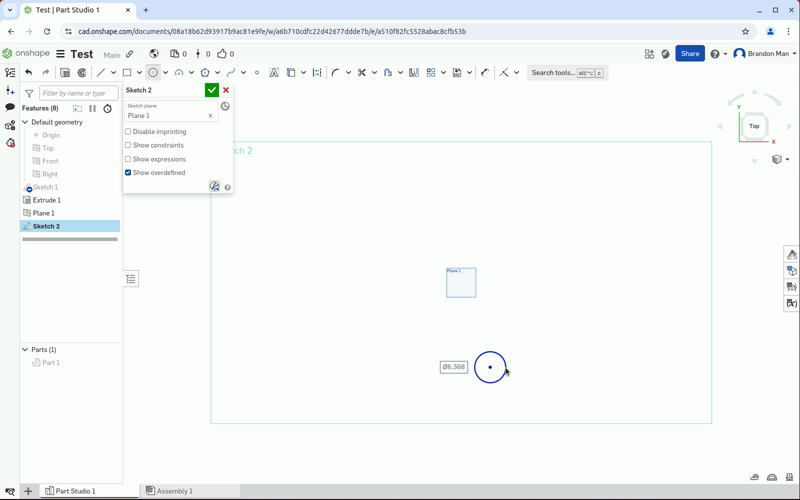
mouse_move(484, 365)
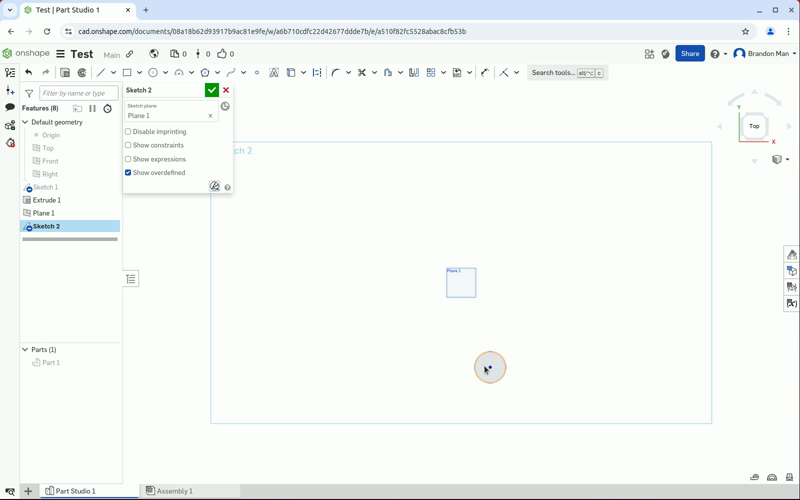
scroll(6)
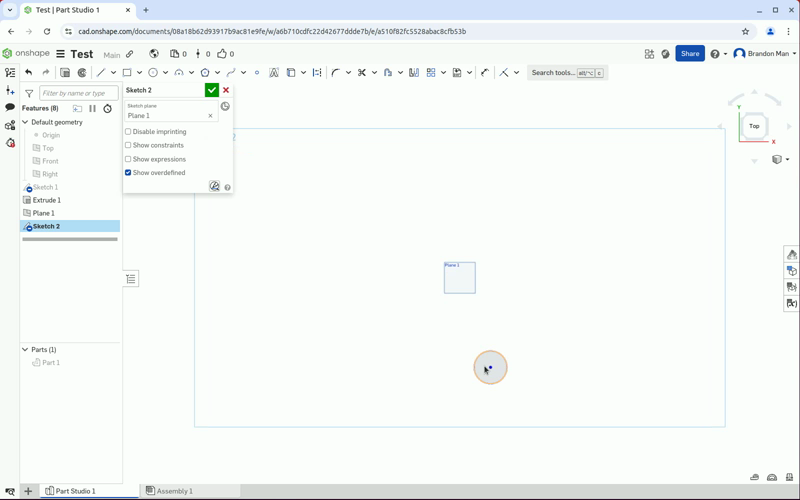
scroll(6)
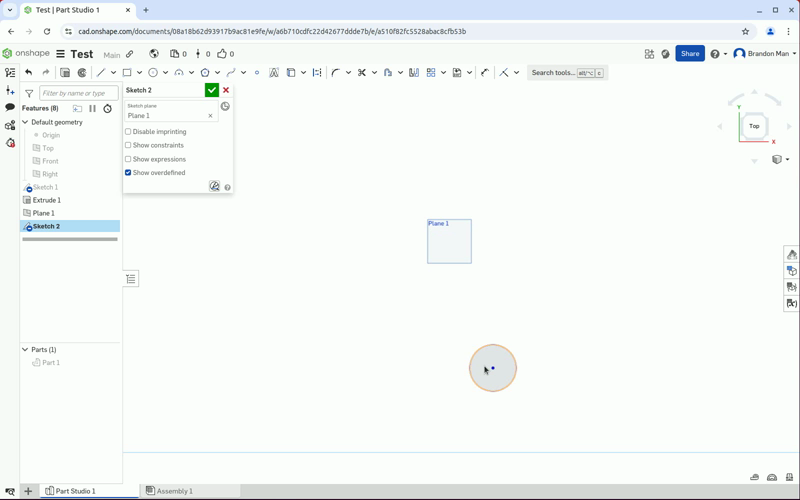
scroll(6)
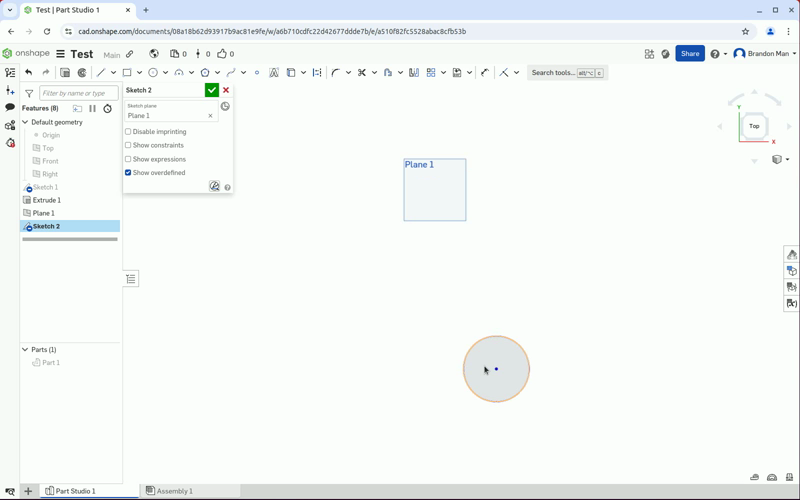
scroll(6)
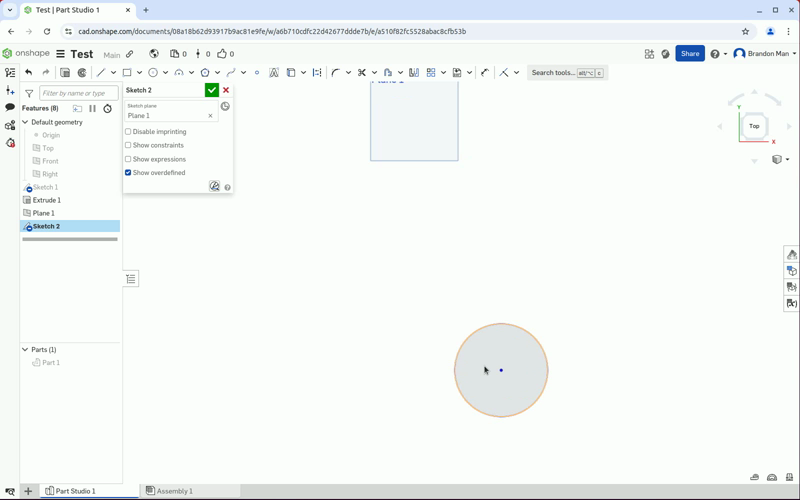
scroll(6)
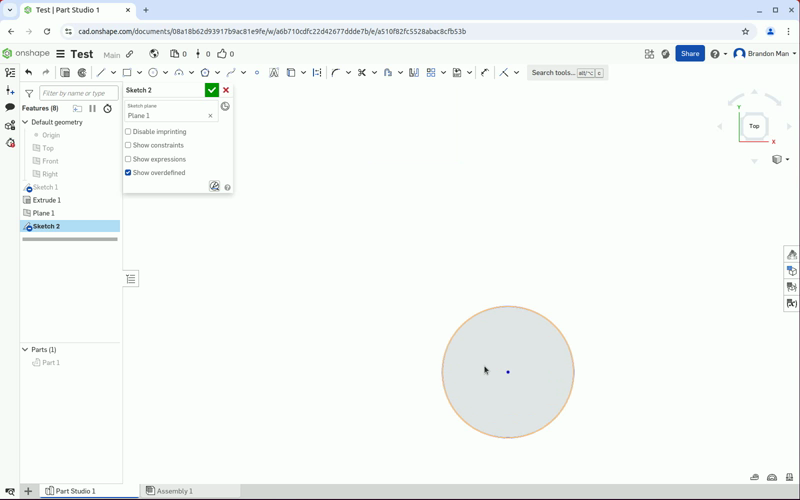
scroll(6)
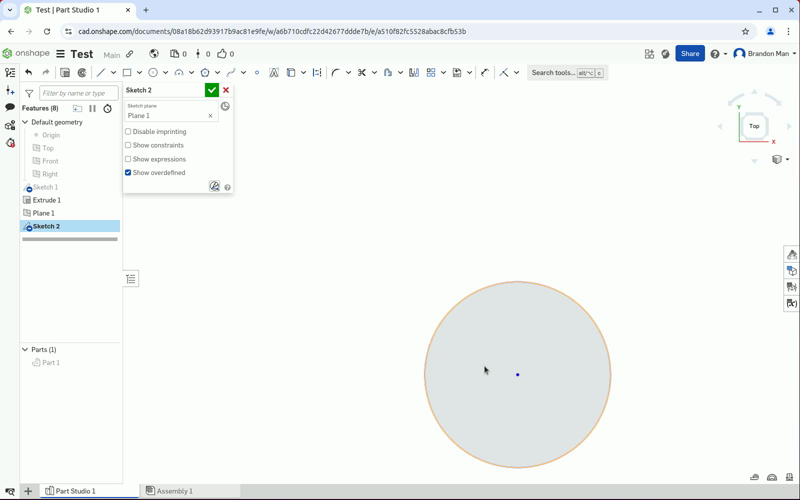
scroll(6)
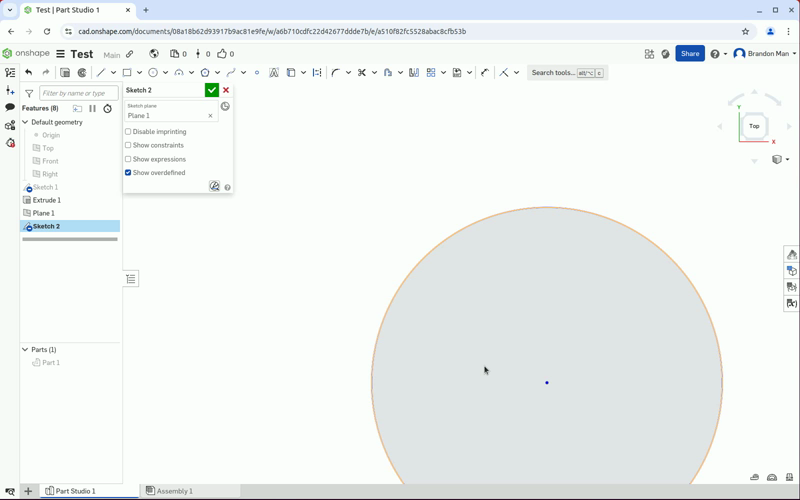
click(484, 365)
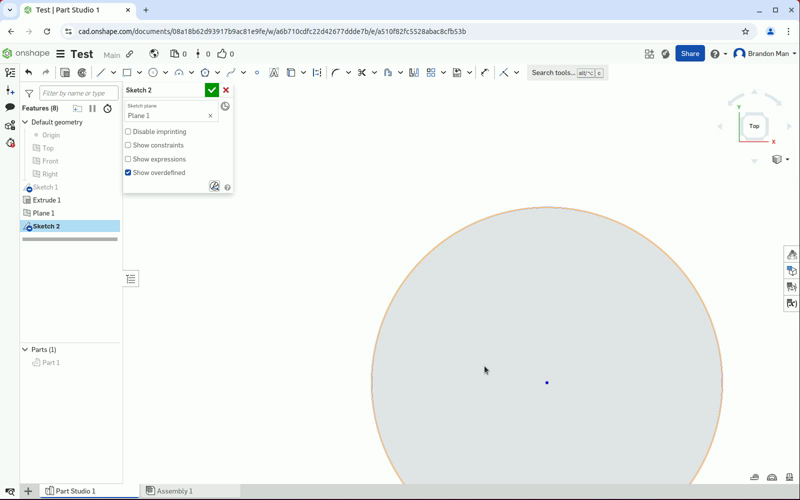
scroll(-6)
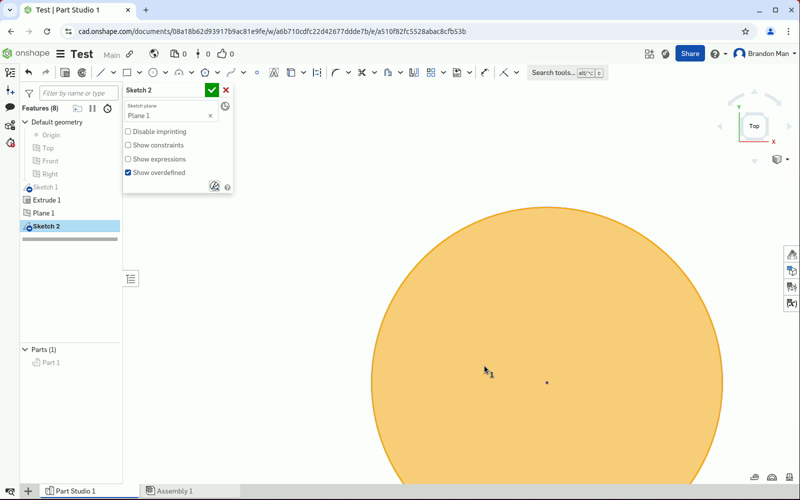
scroll(-6)
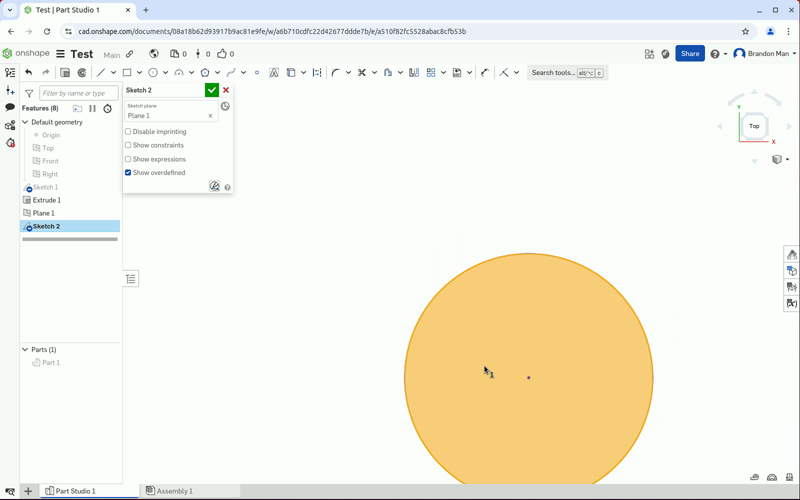
scroll(-6)
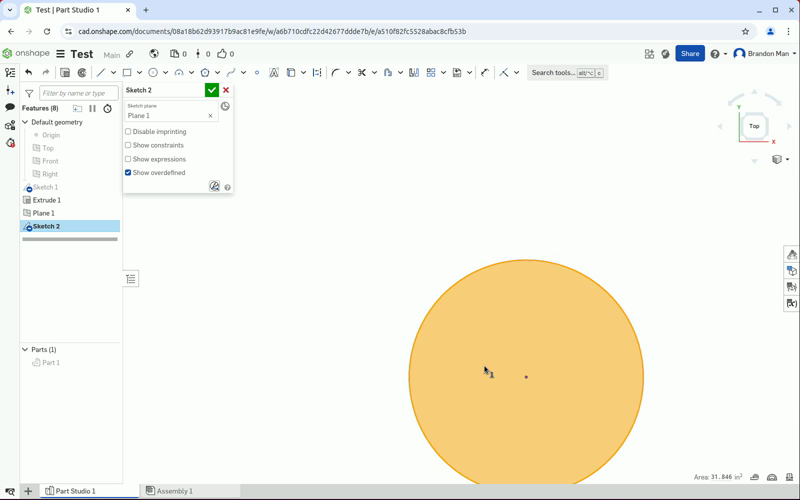
scroll(-6)
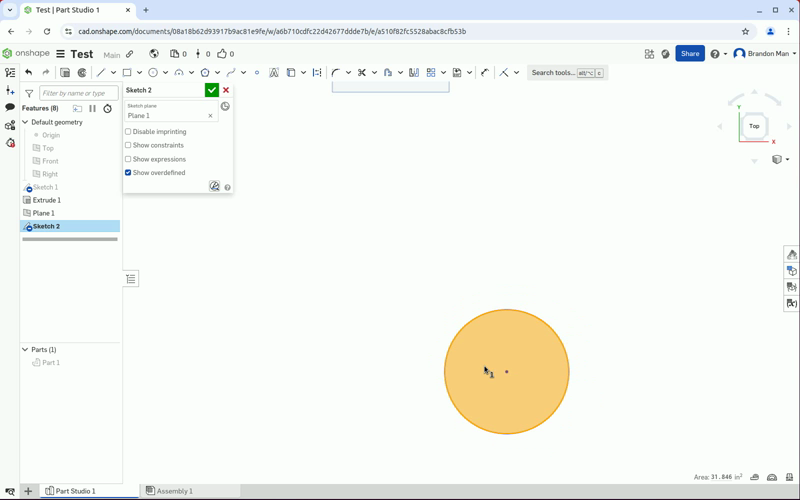
scroll(-6)
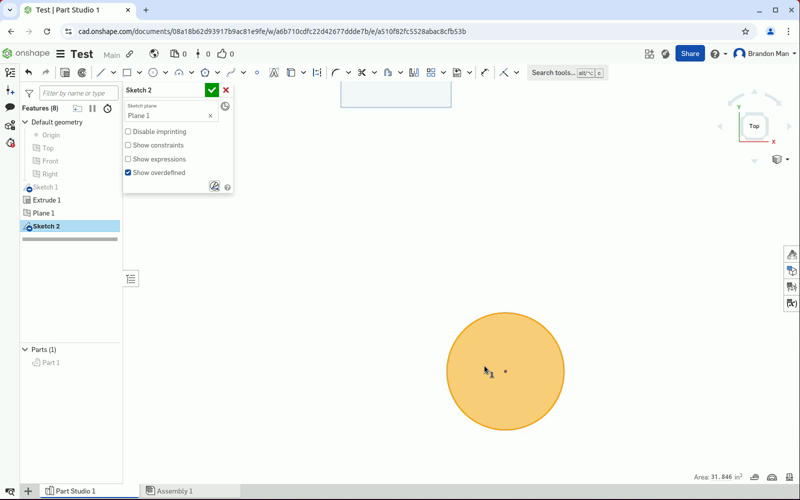
scroll(-6)
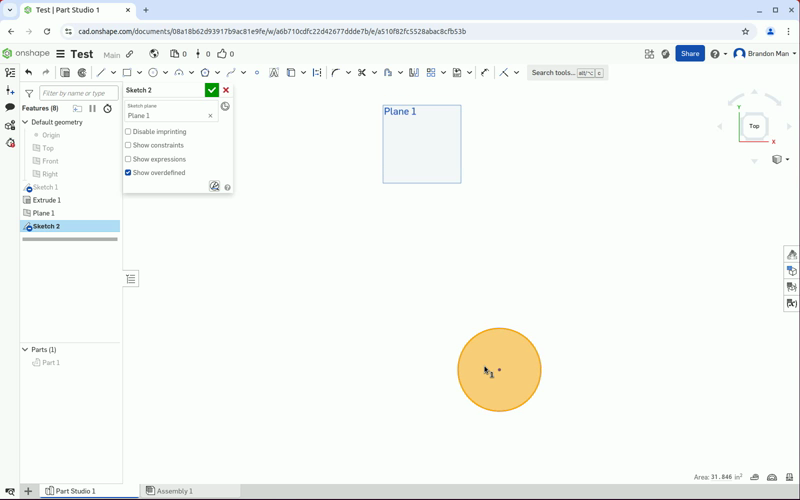
scroll(-6)
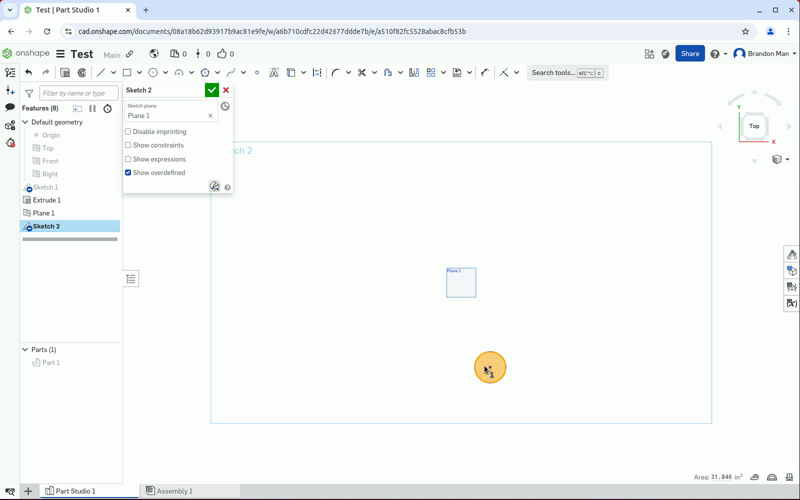
mouse_move(73, 352)
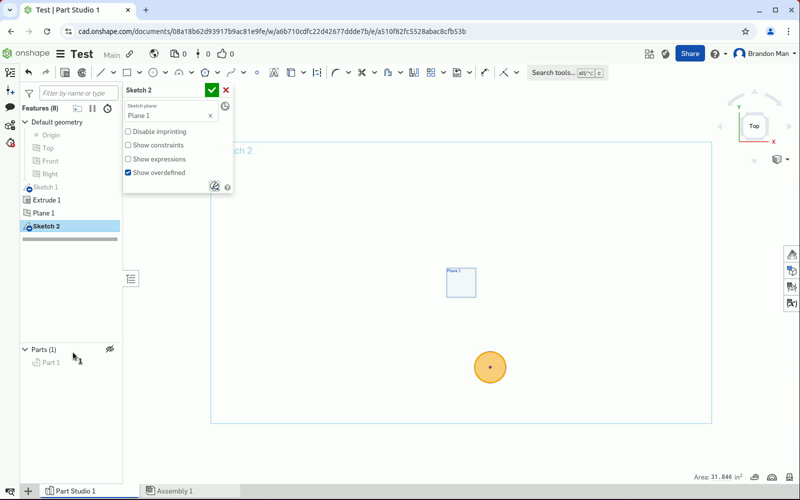
key(shift+y)
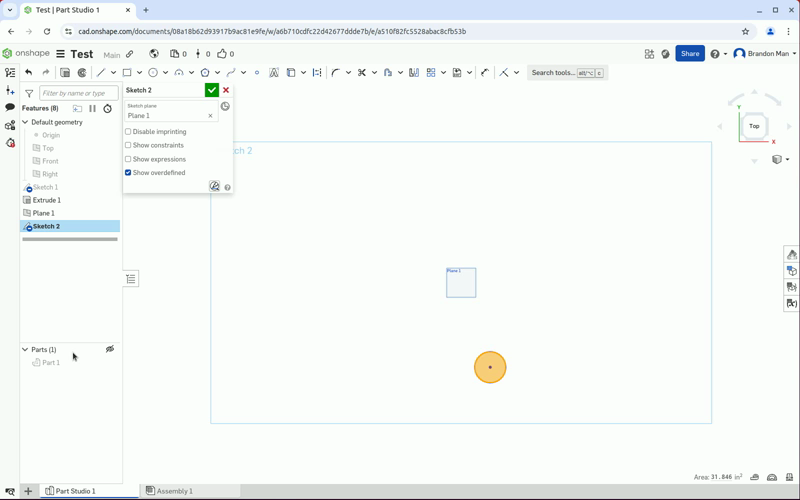
key(shift+e)
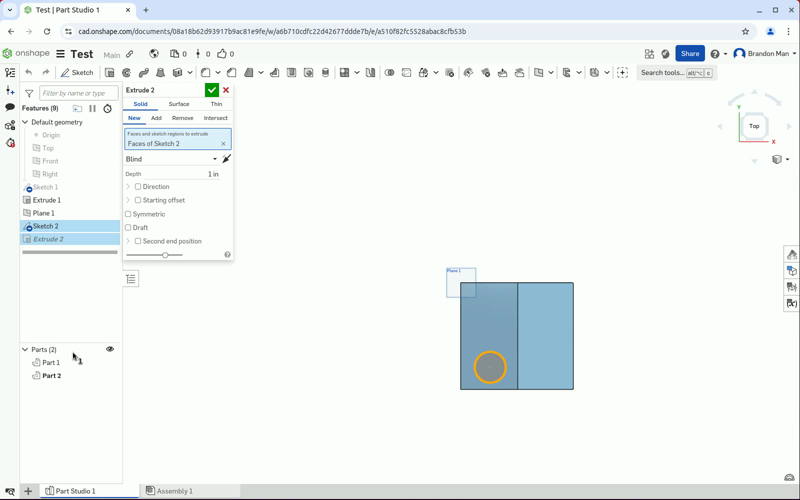
mouse_move(143, 106)
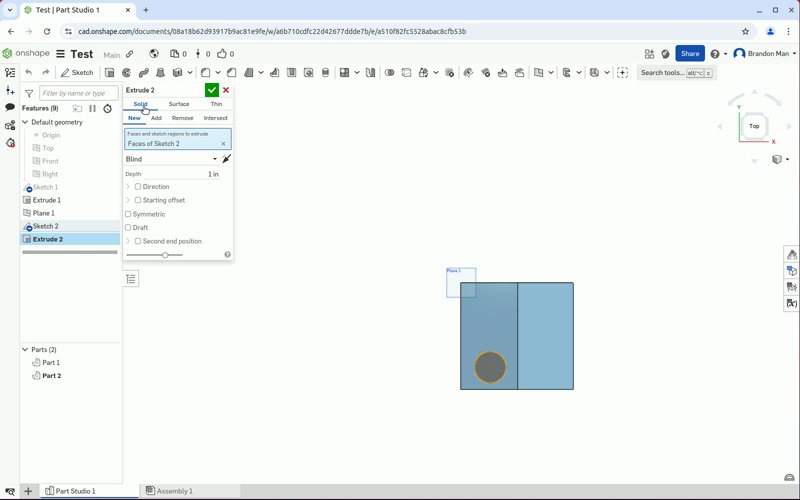
click(143, 106)
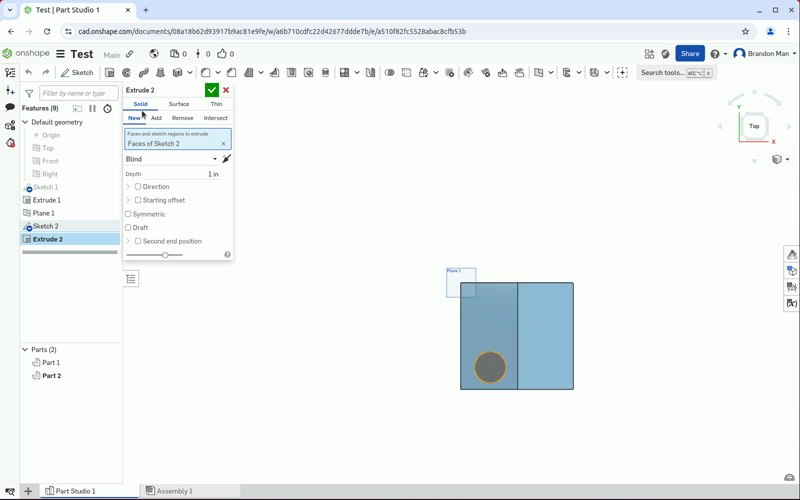
mouse_move(137, 120)
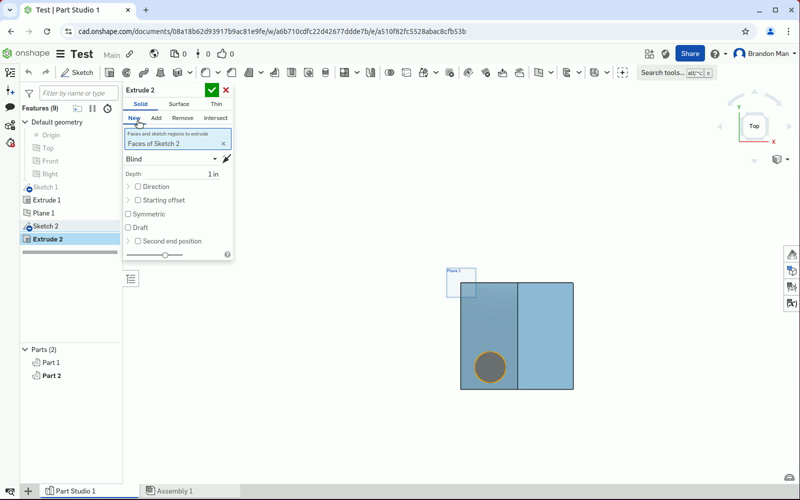
click(137, 120)
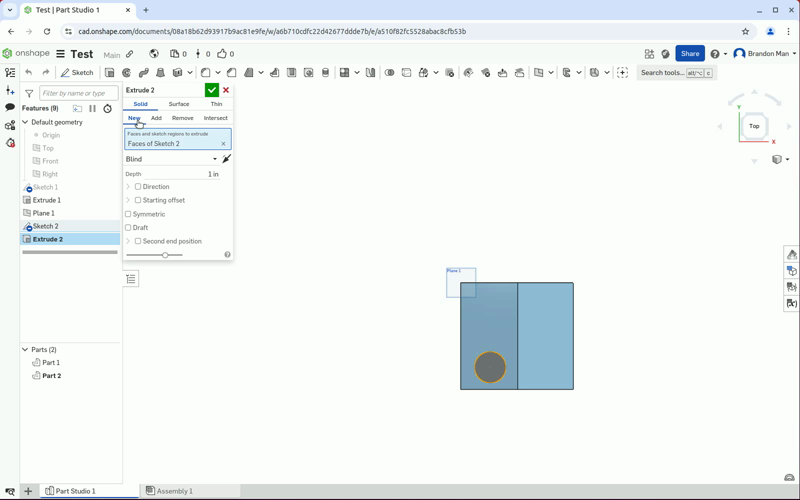
key(tab, 4)
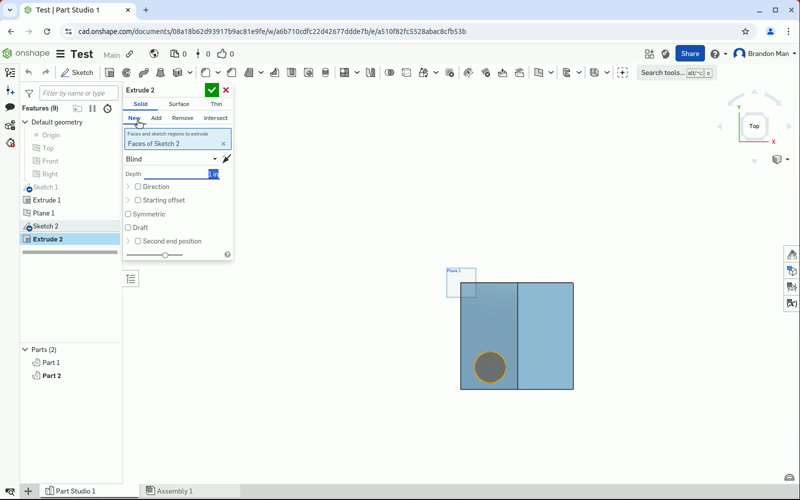
text(2.166)
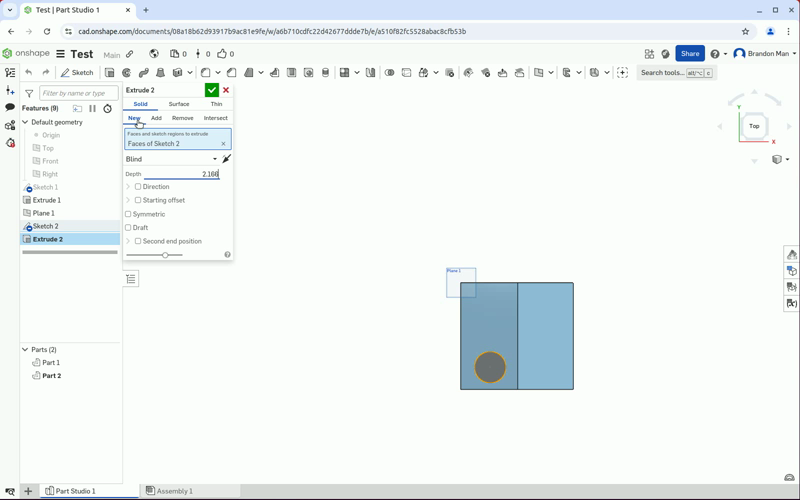
key(enter)
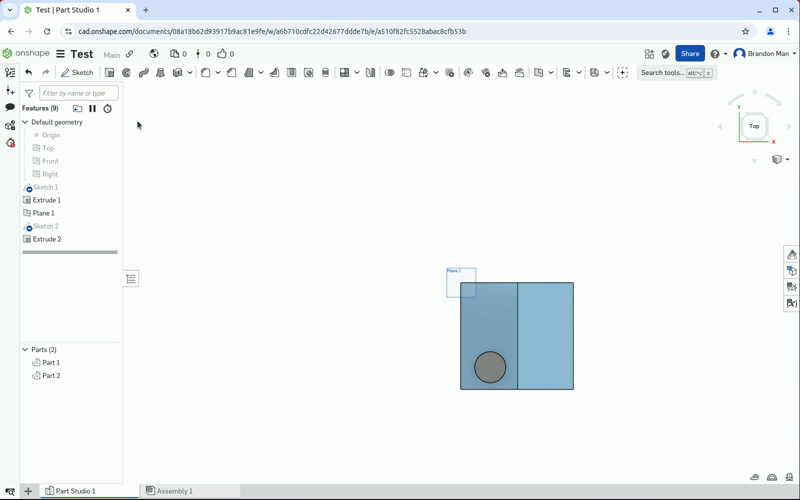
key(shift+h)
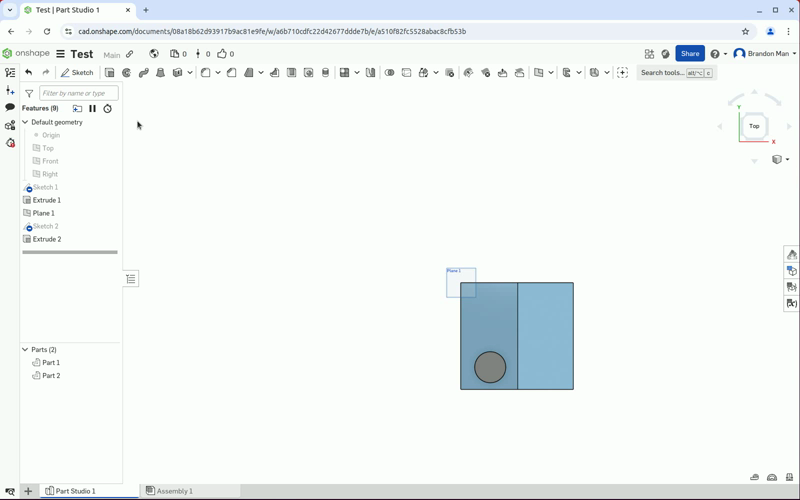
key(shift+h)
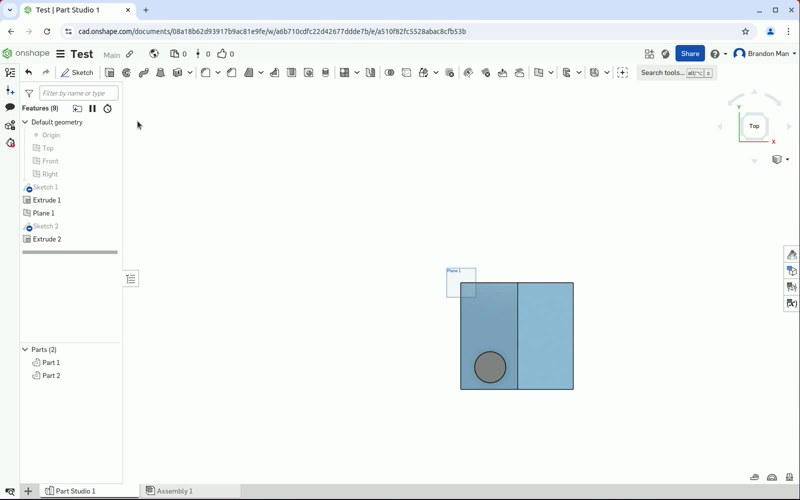
mouse_move(73, 189)
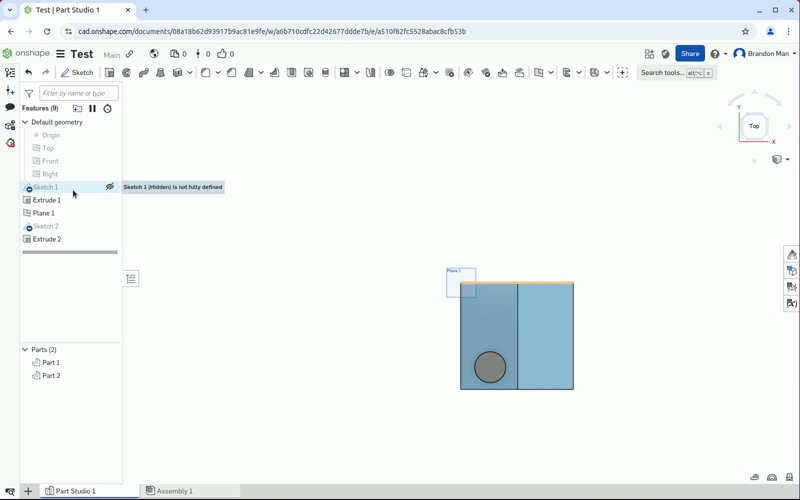
click(73, 189)
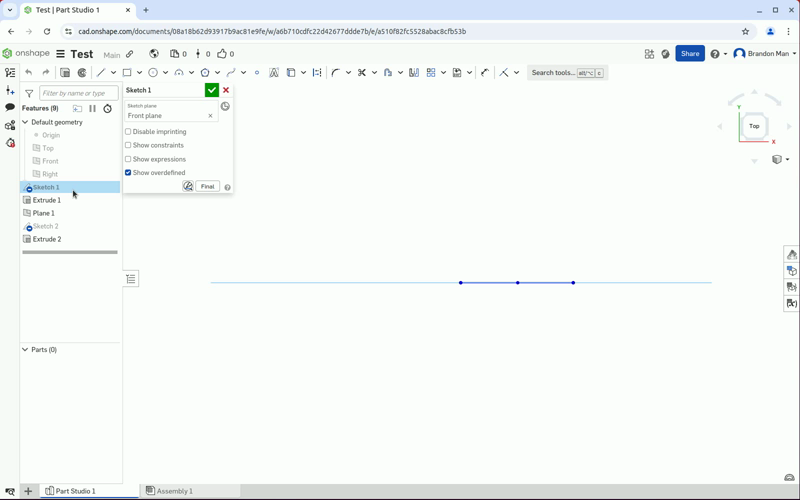
mouse_move(229, 92)
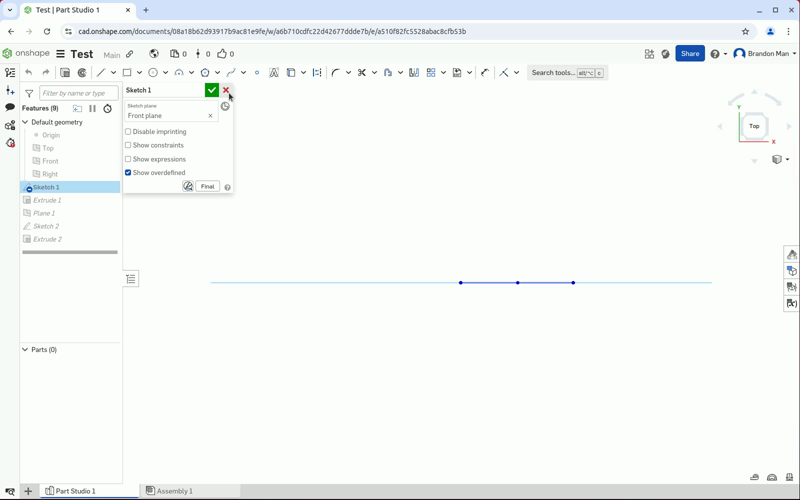
click(229, 92)
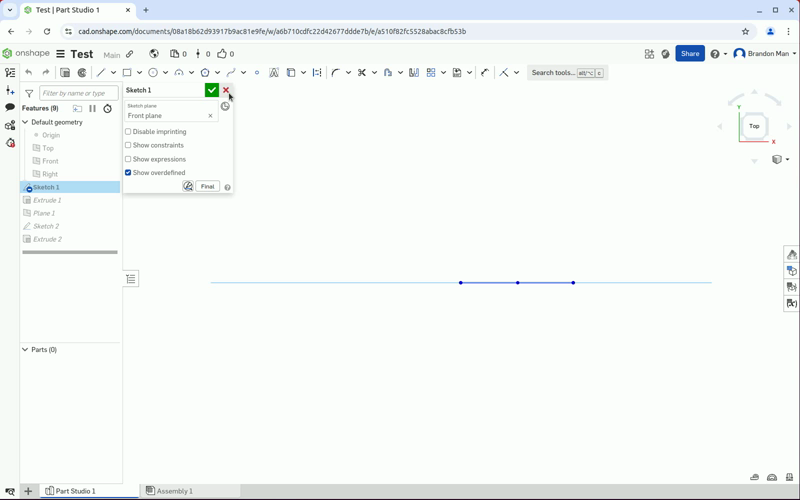
key(shift+s)
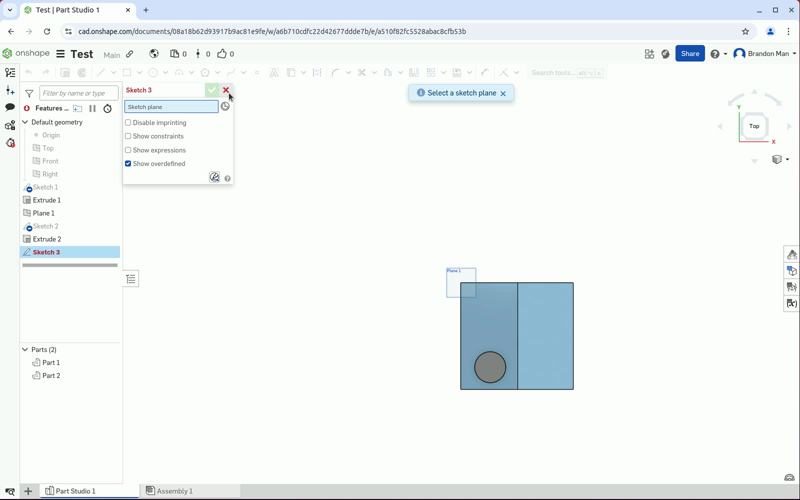
mouse_move(73, 215)
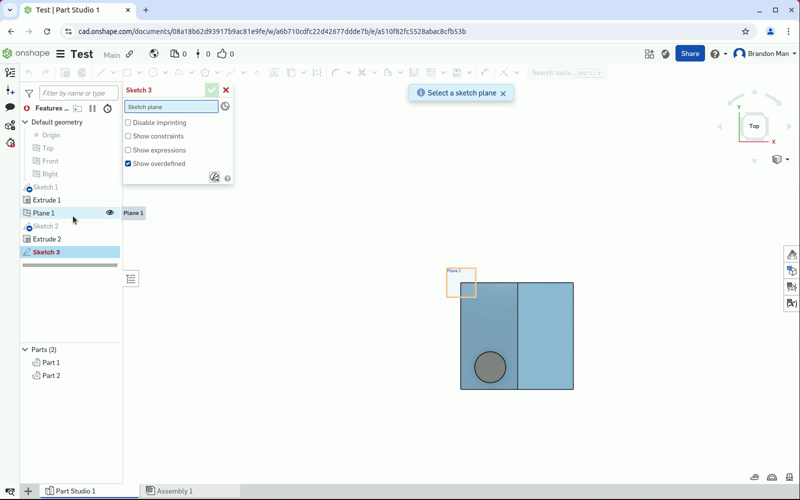
click(73, 215)
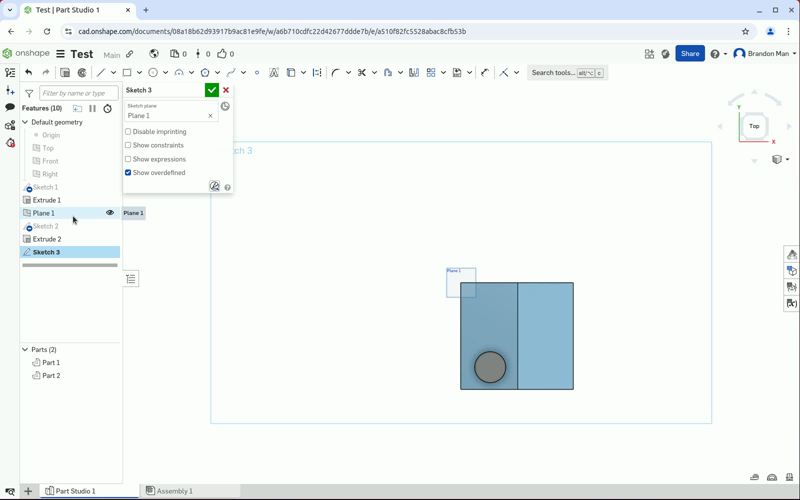
mouse_move(73, 352)
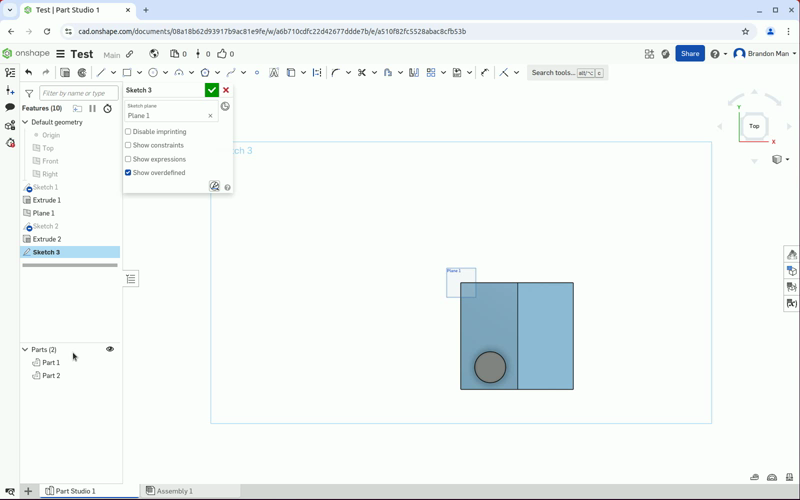
key(y)
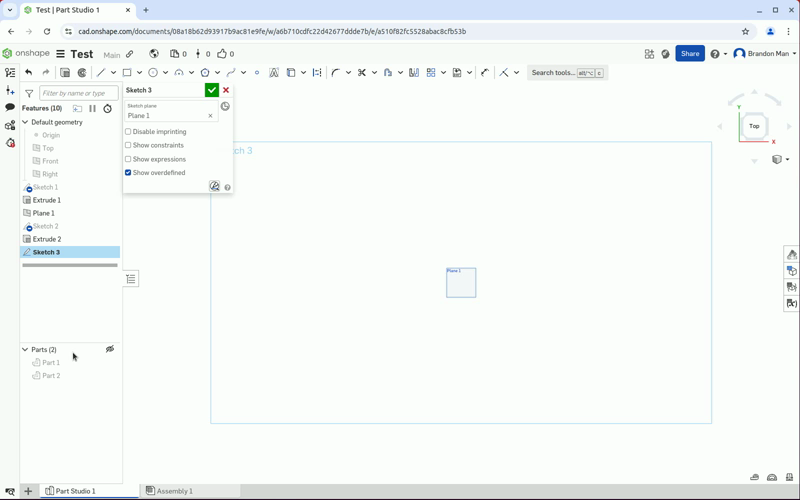
key(c)
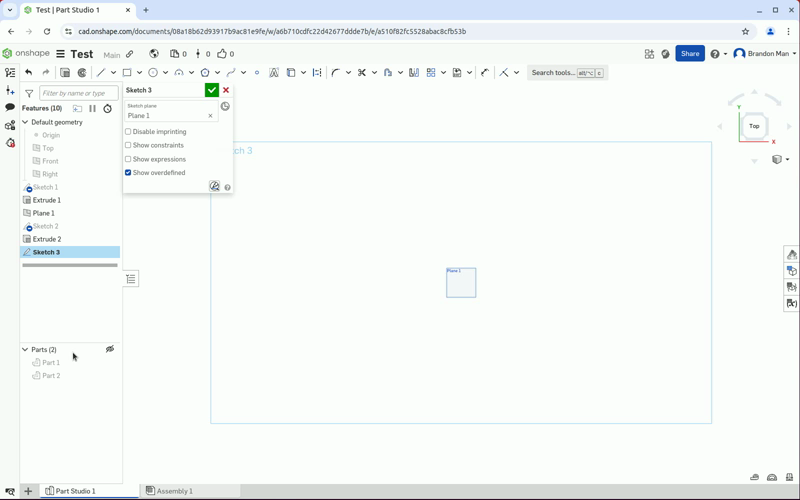
key_down(shift)
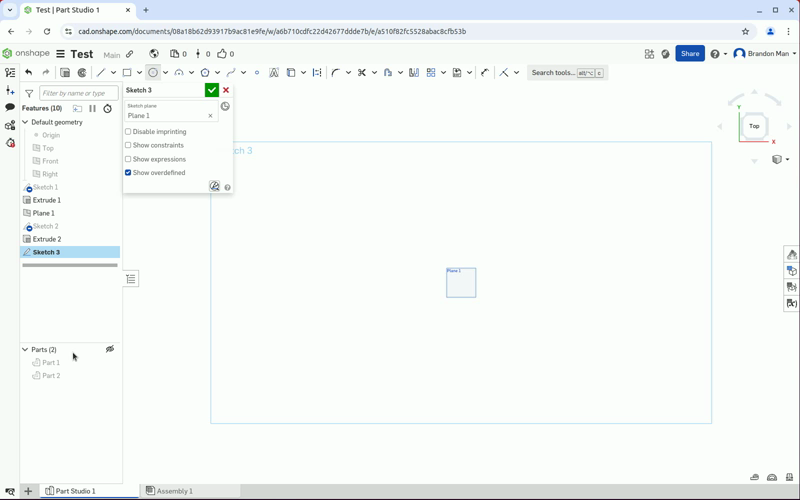
mouse_move(489, 304)
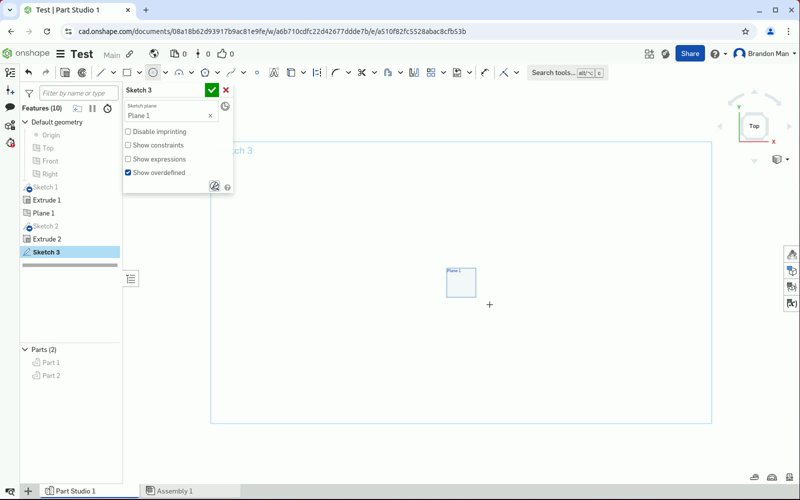
click(489, 304)
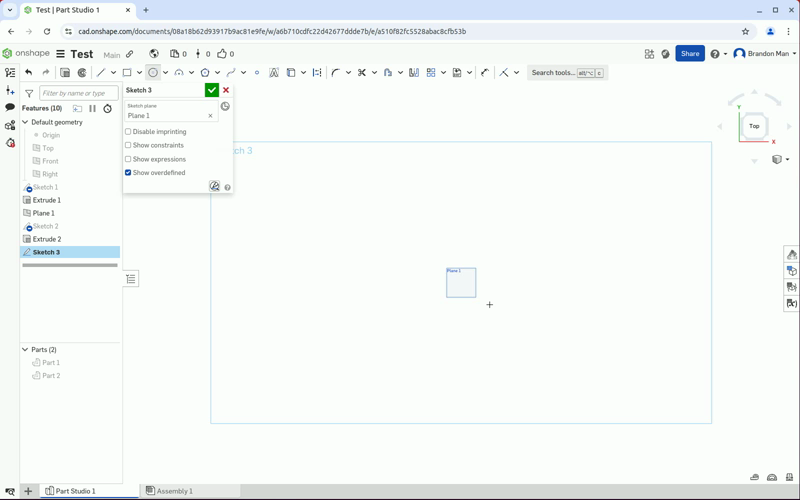
key_up(shift)
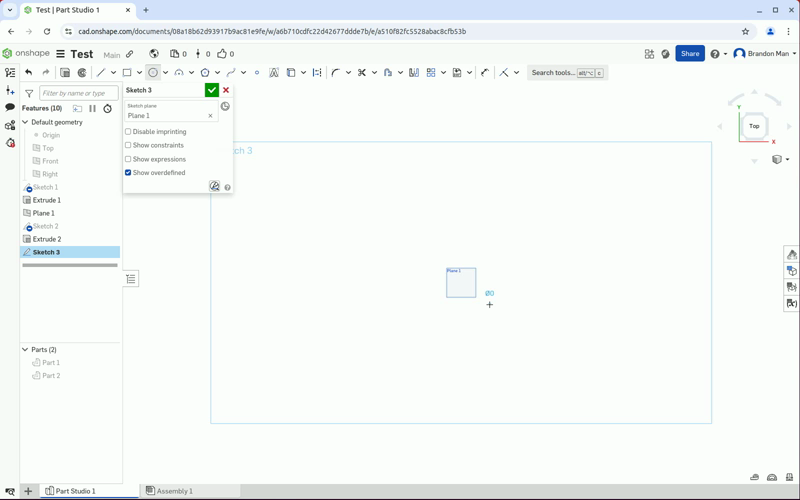
mouse_move(504, 304)
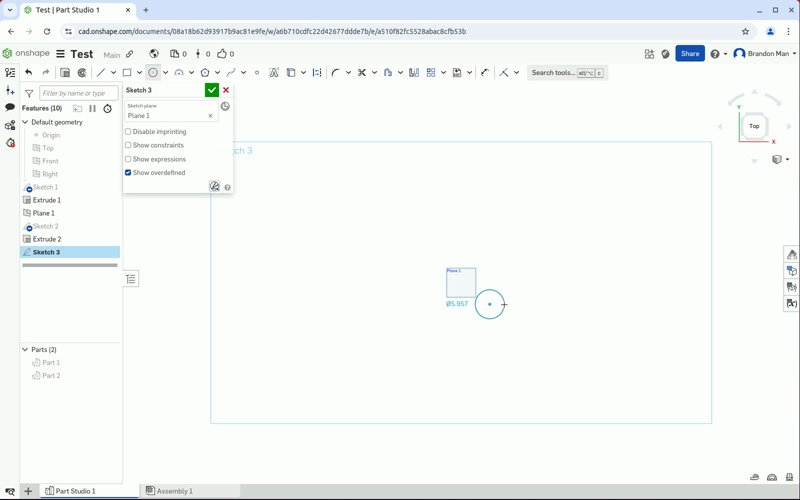
click(504, 304)
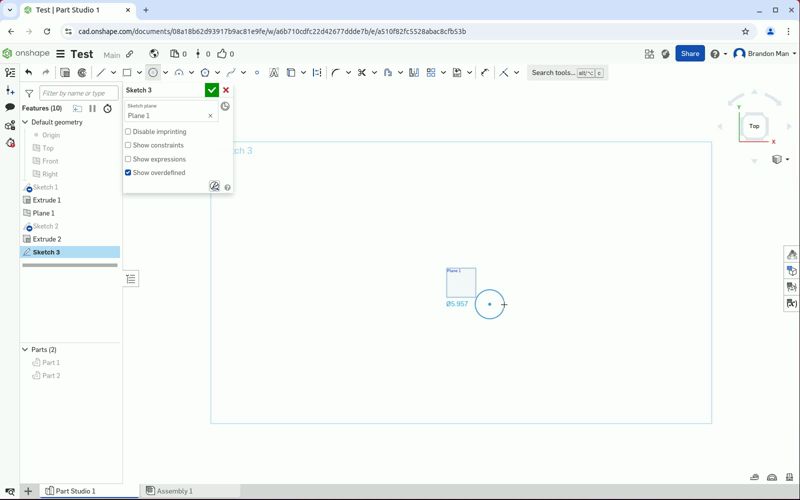
key(esc)
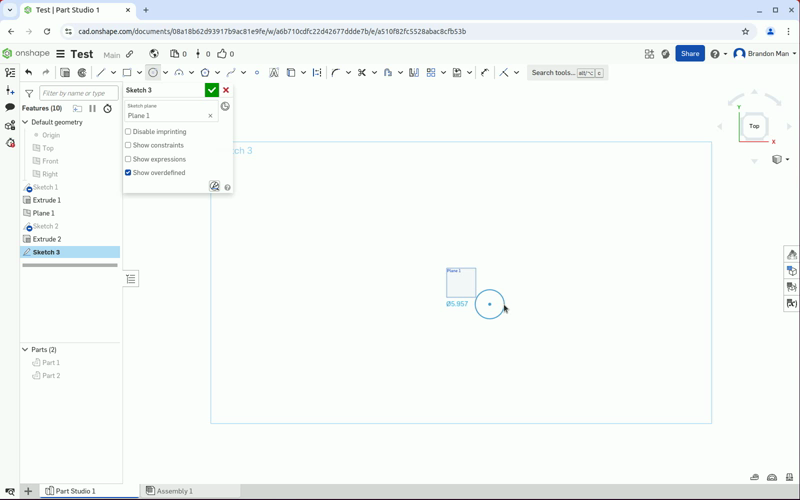
mouse_move(493, 309)
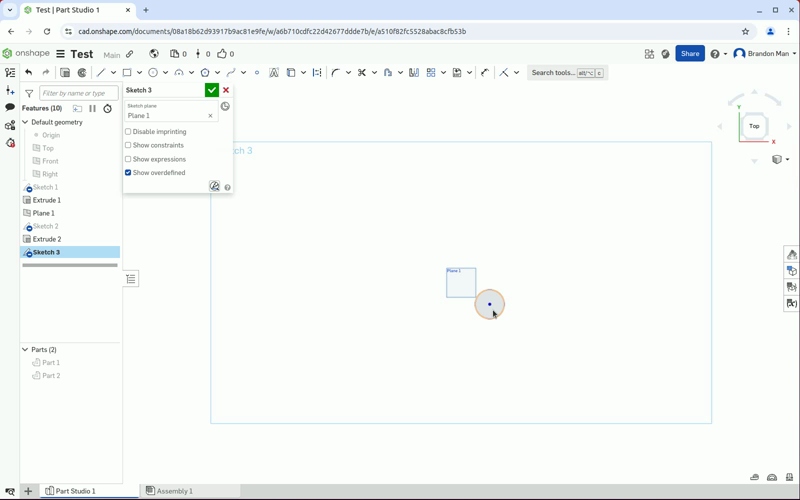
scroll(6)
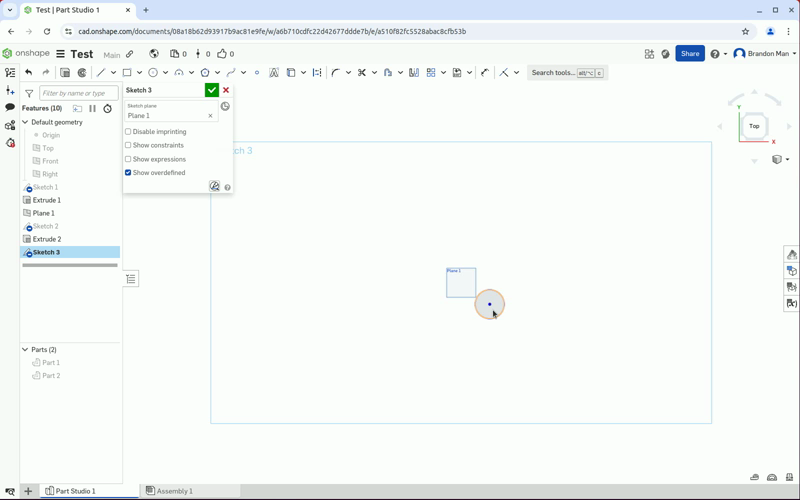
scroll(6)
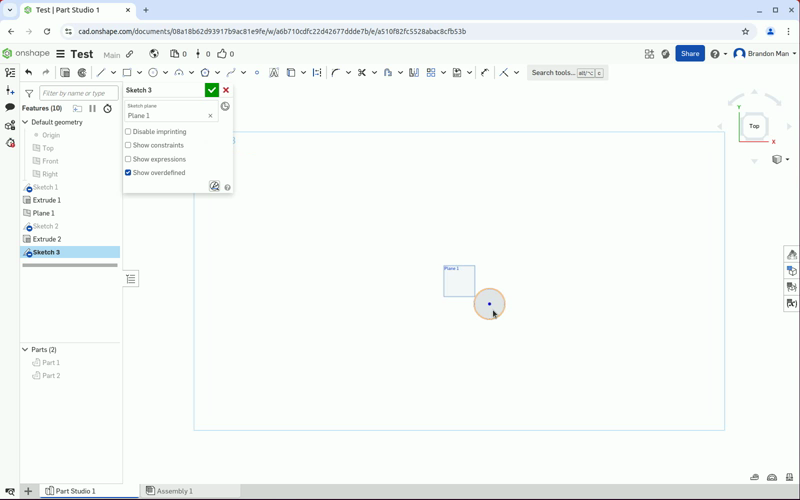
scroll(6)
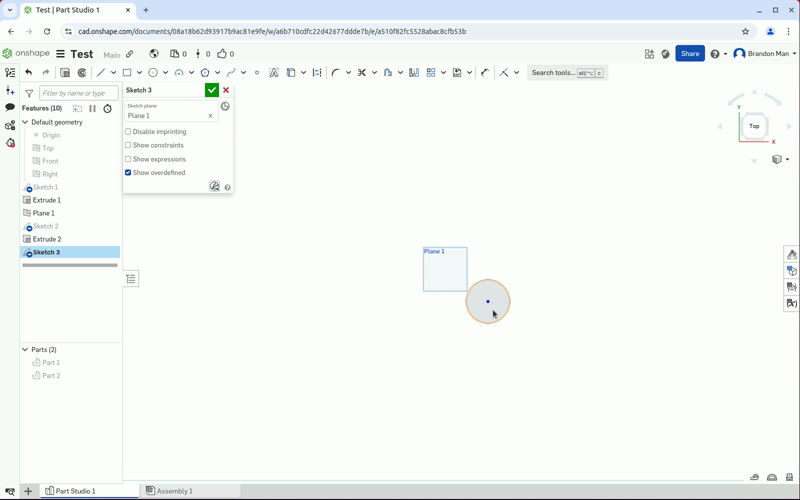
scroll(6)
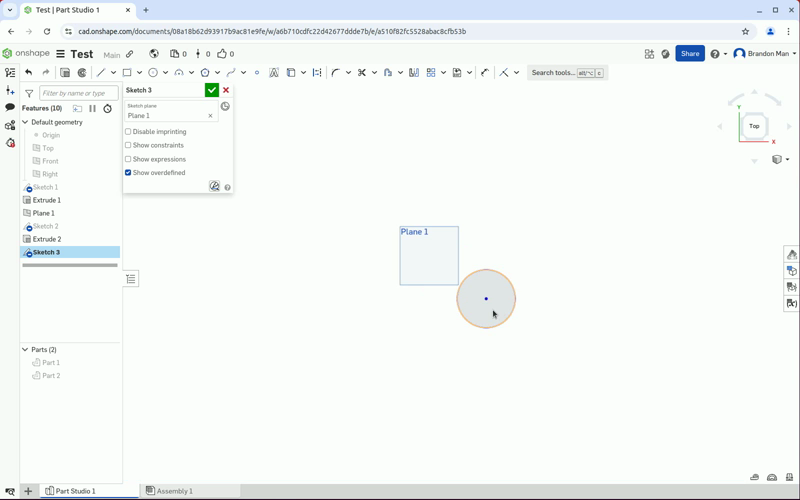
scroll(6)
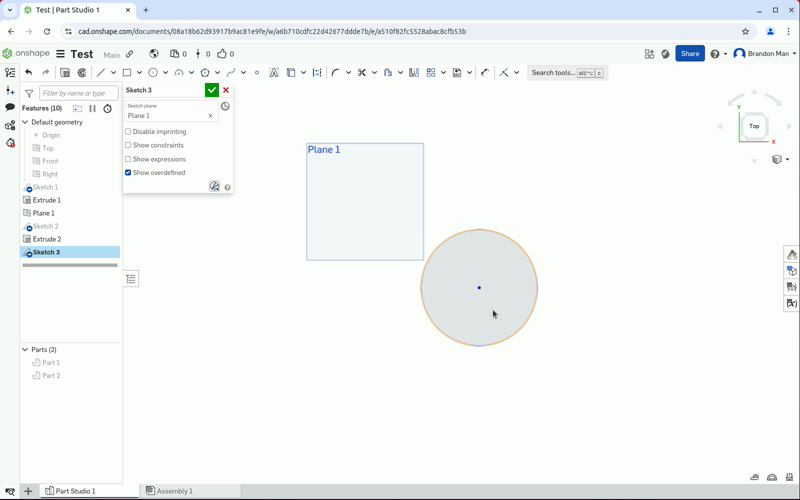
scroll(6)
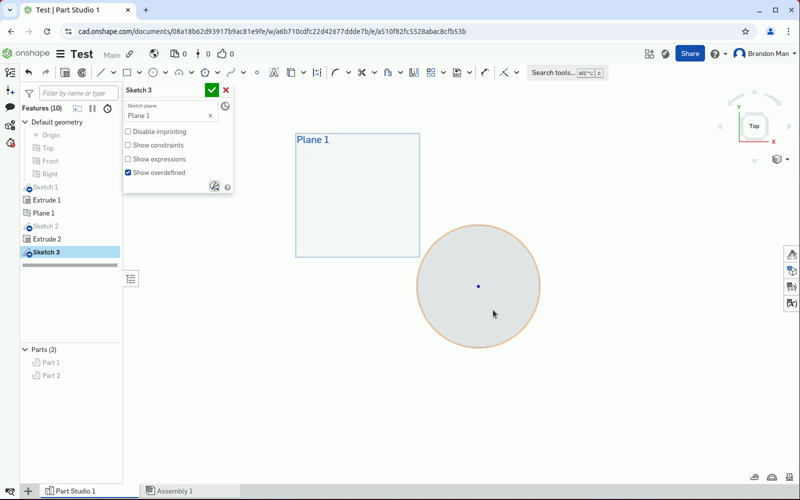
scroll(6)
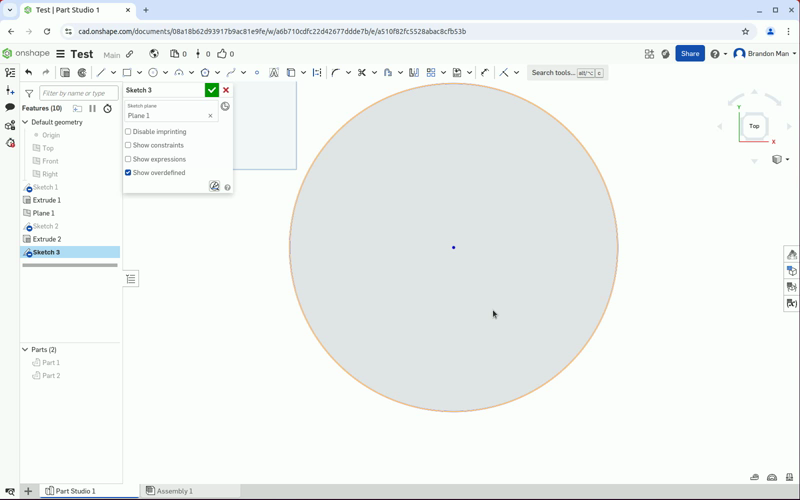
click(493, 309)
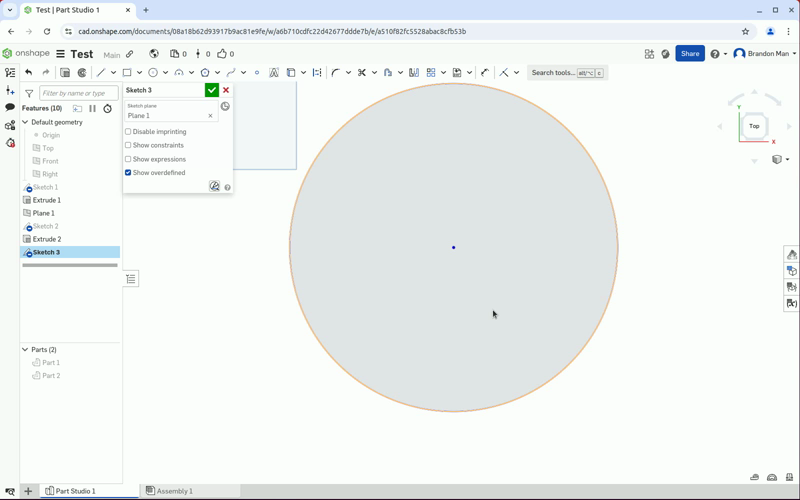
scroll(-6)
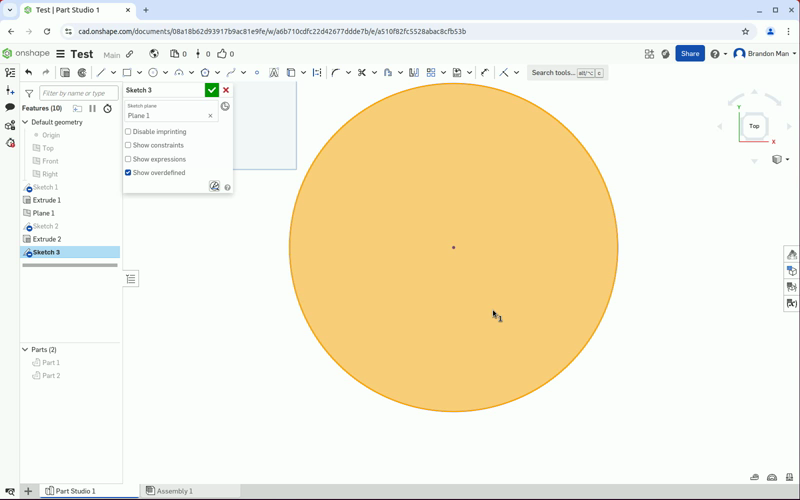
scroll(-6)
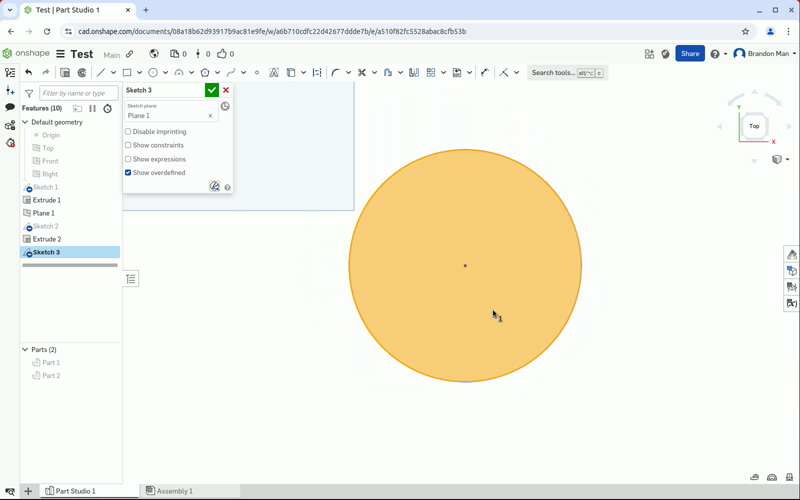
scroll(-6)
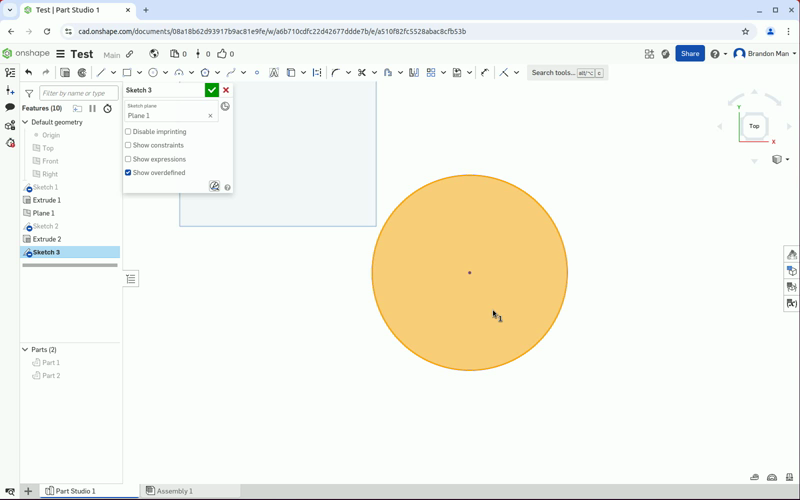
scroll(-6)
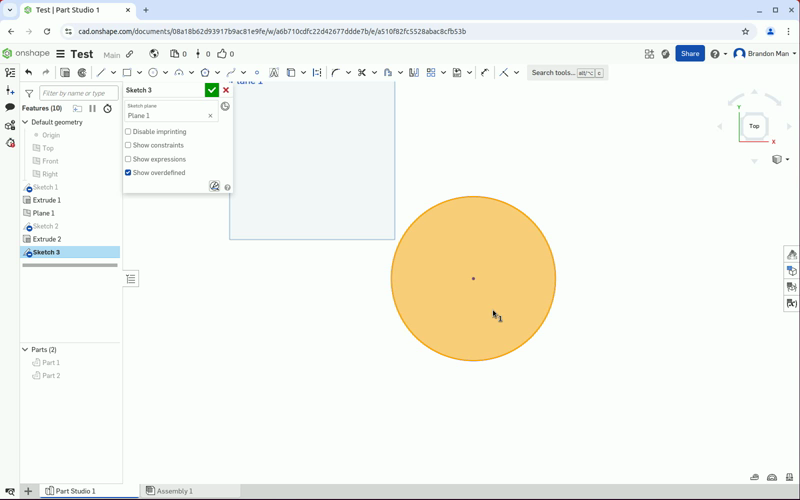
scroll(-6)
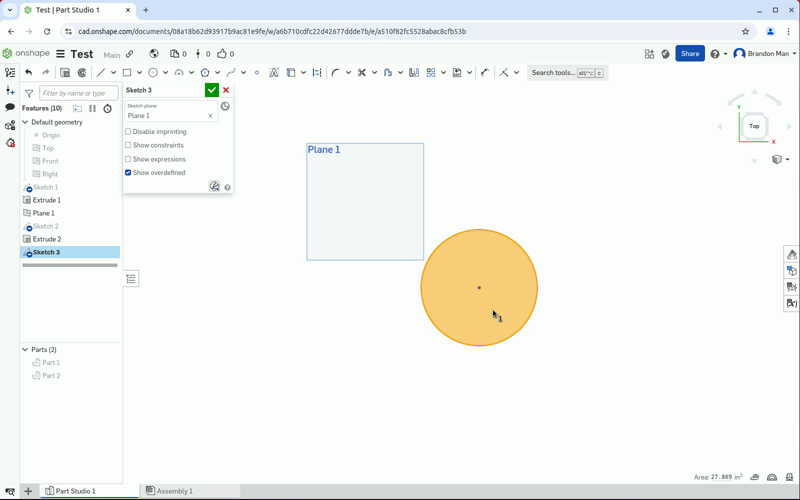
scroll(-6)
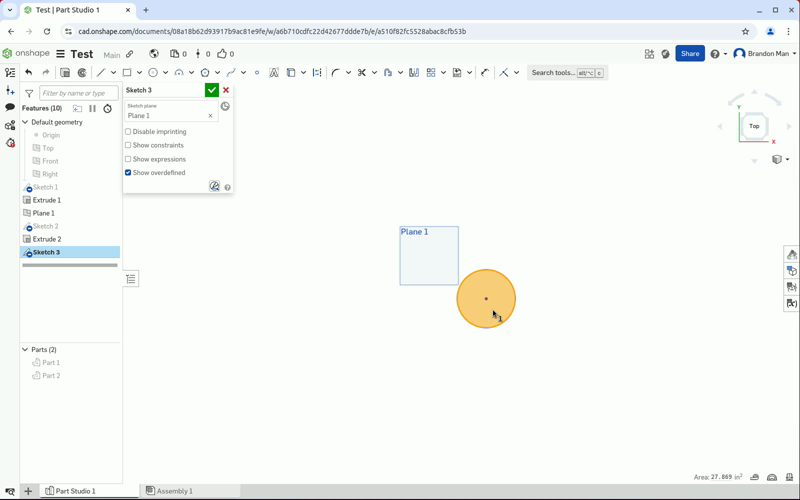
scroll(-6)
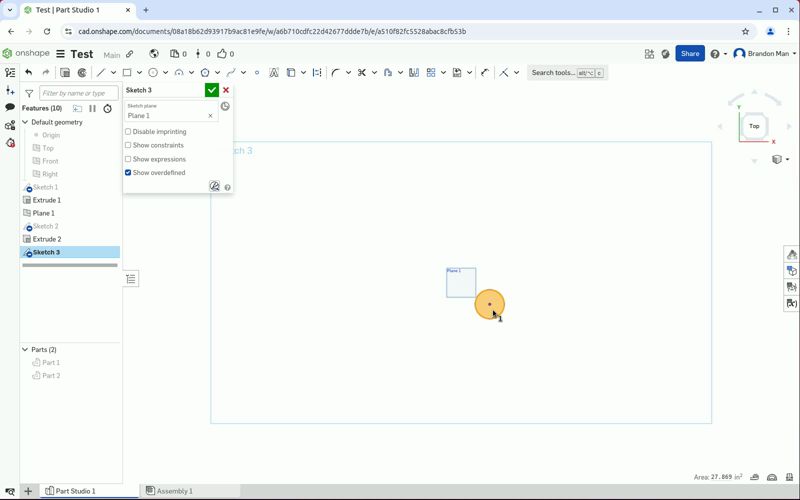
mouse_move(73, 352)
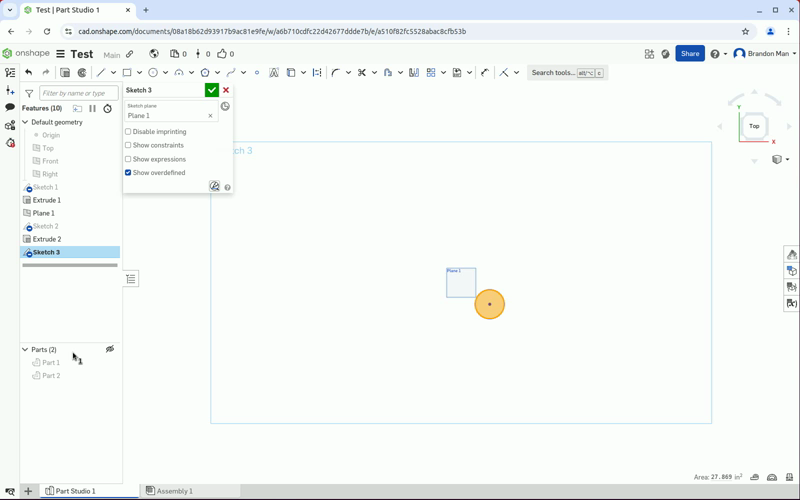
key(shift+y)
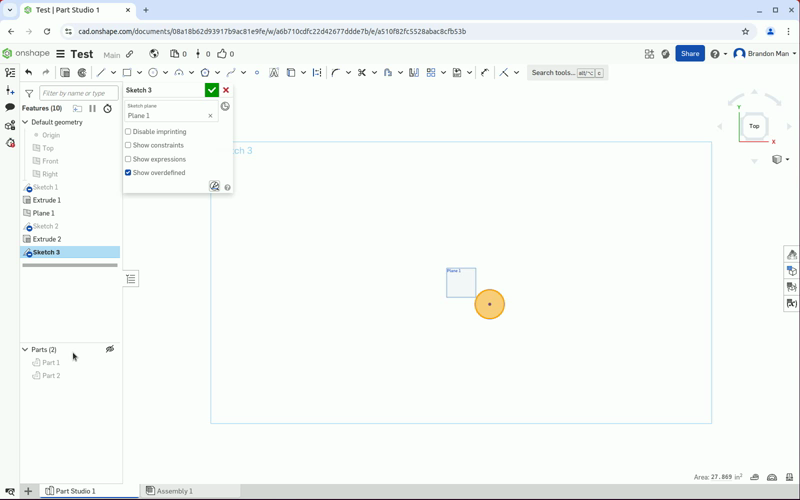
key(shift+e)
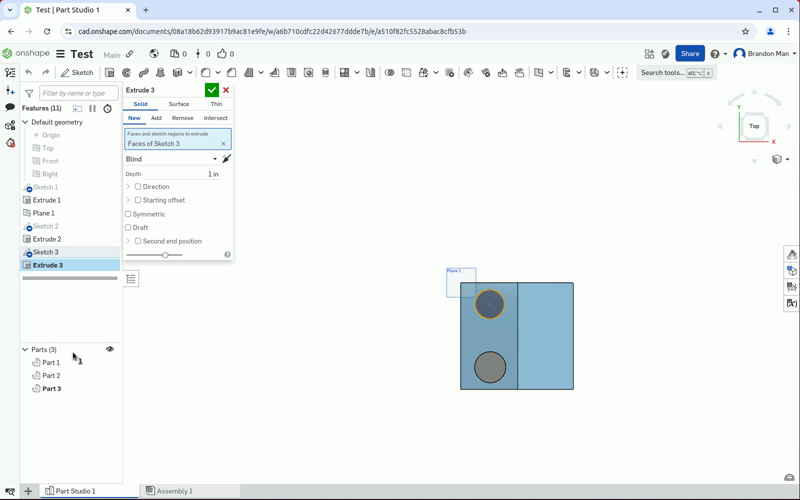
mouse_move(143, 106)
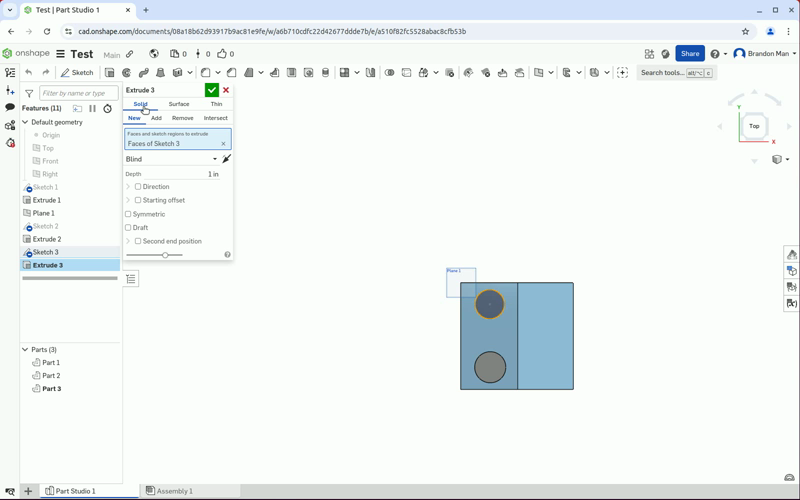
click(143, 106)
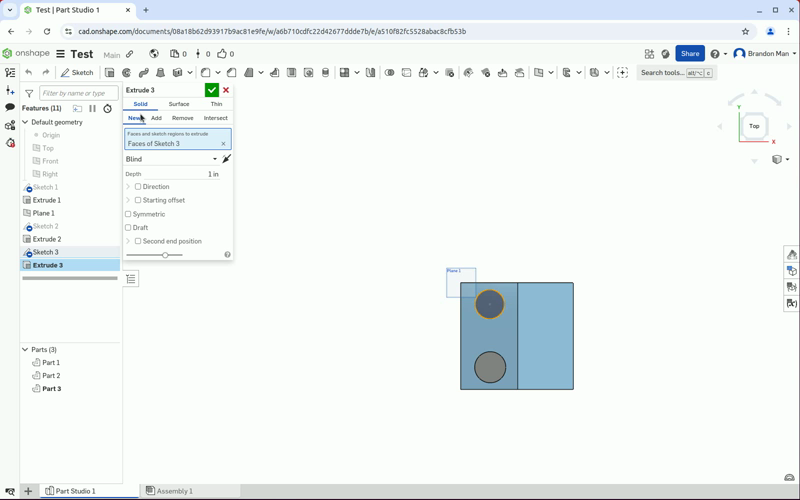
mouse_move(137, 120)
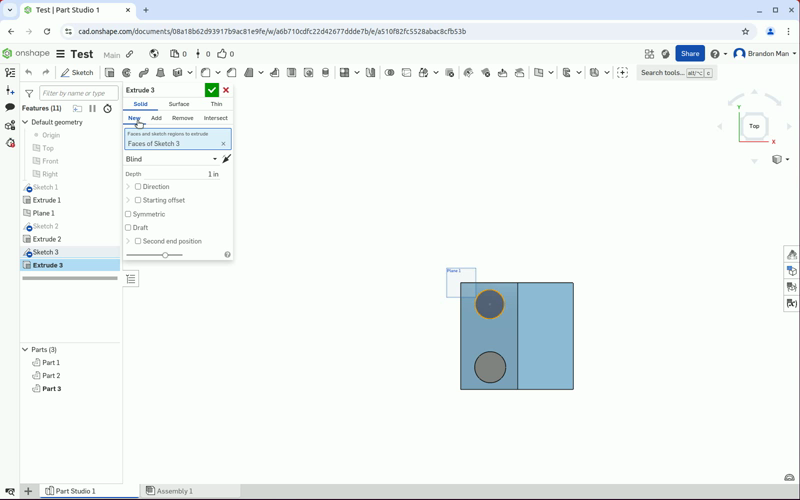
click(137, 120)
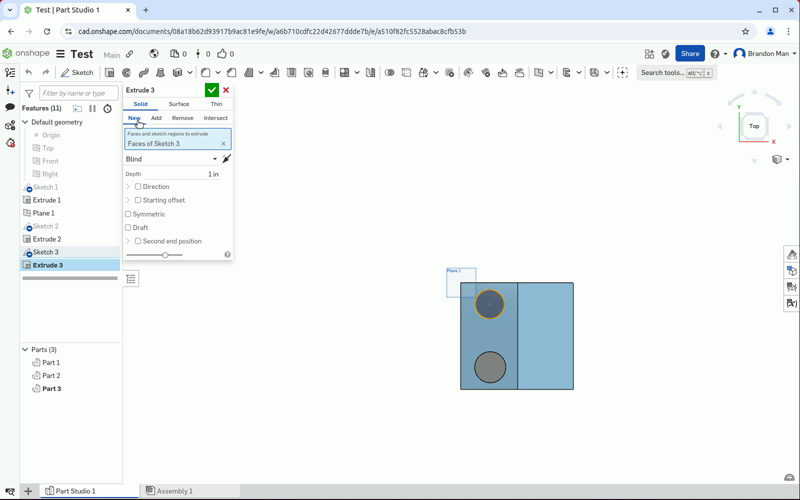
key(tab, 4)
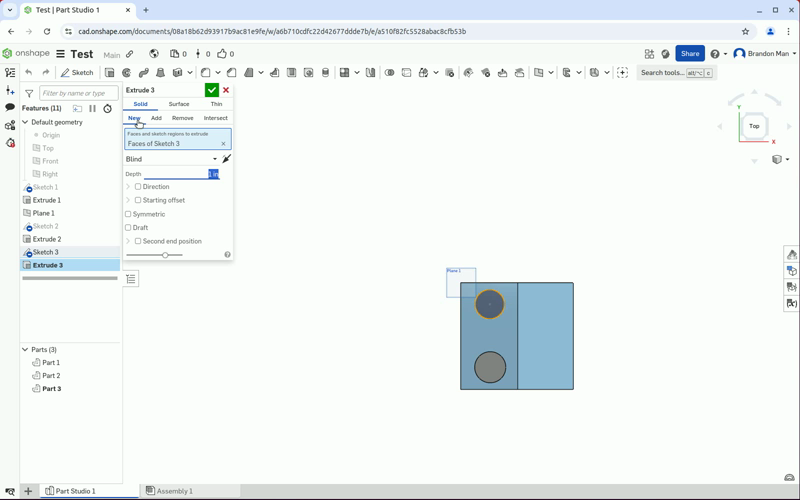
text(2.166)
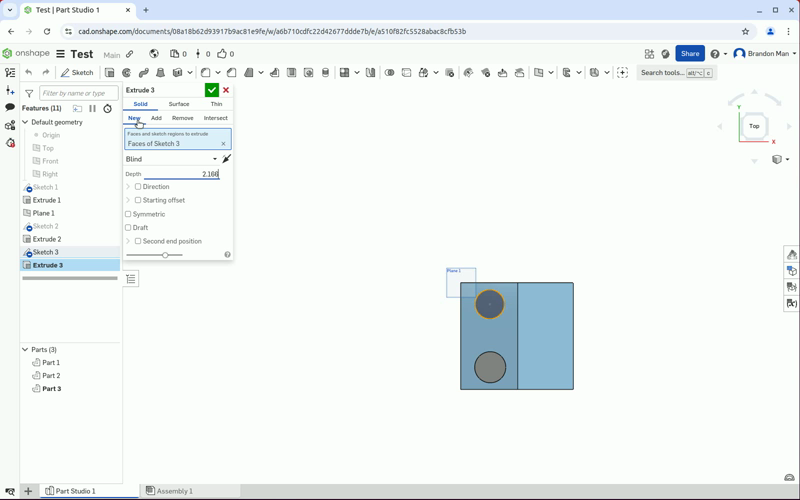
key(enter)
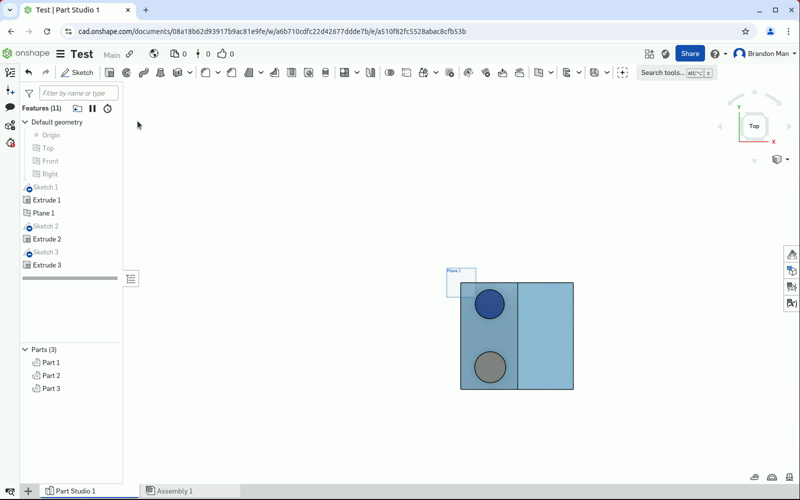
key(shift+h)
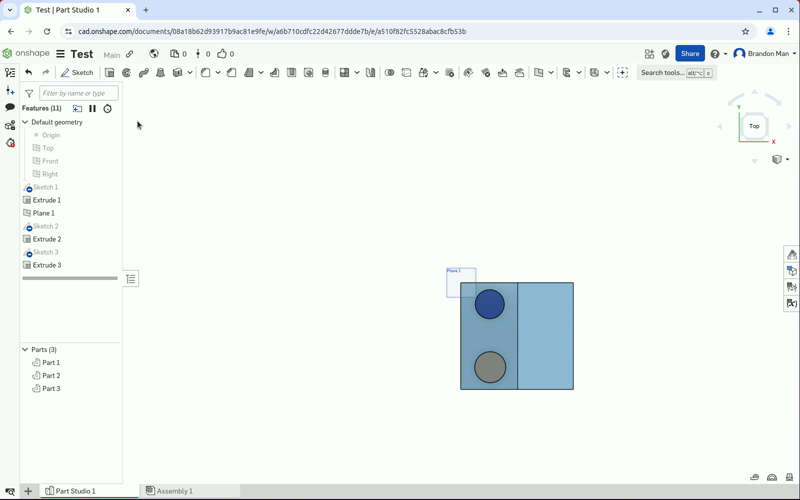
key(shift+h)
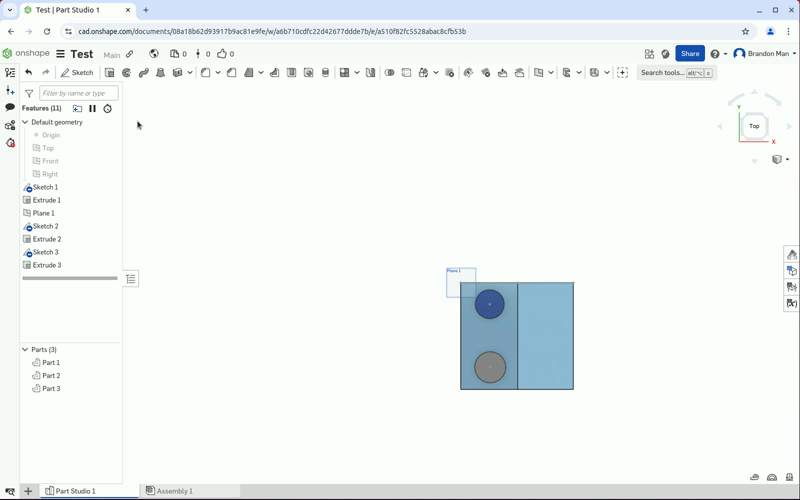
key(shift+7)
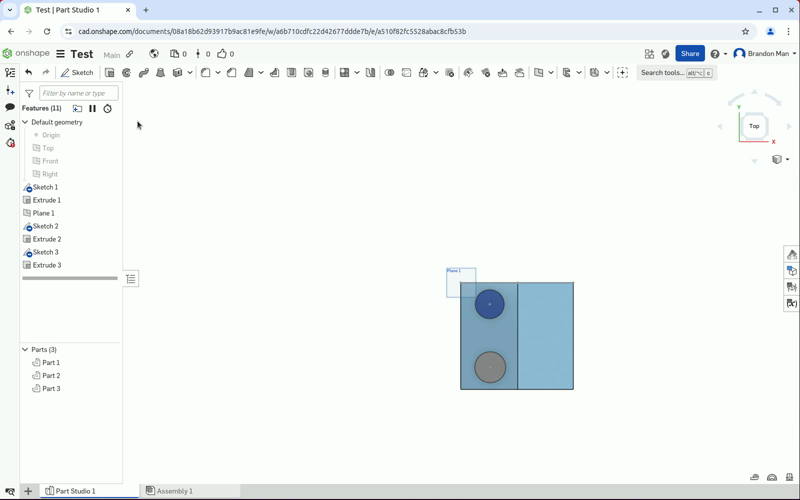
key(up, 3)
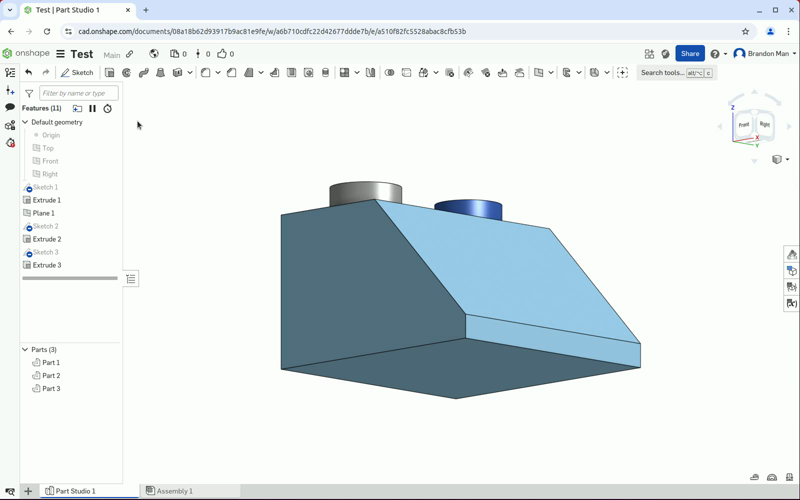
key(left, 3)
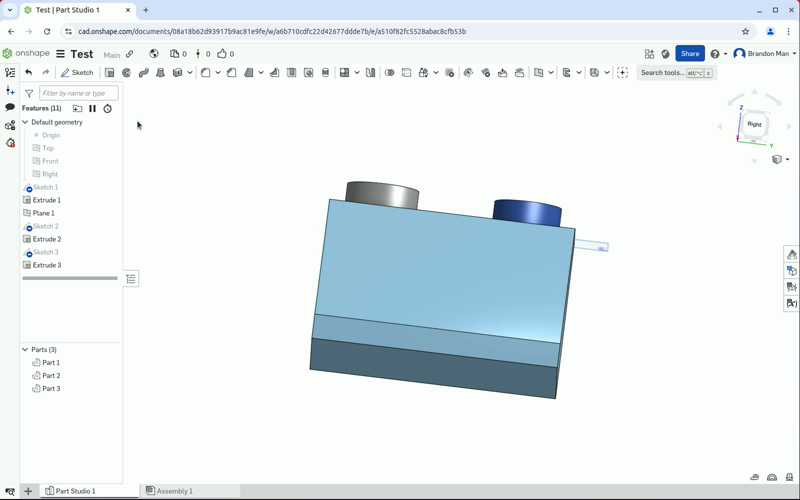
key(right, 3)
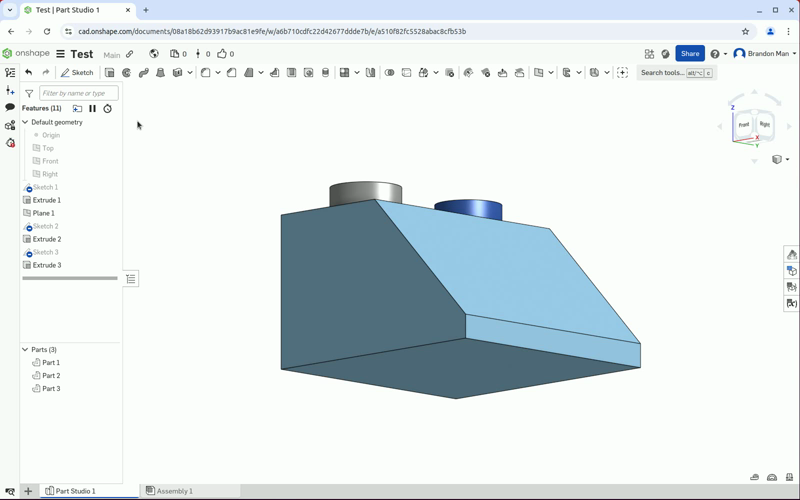
key(down, 3)
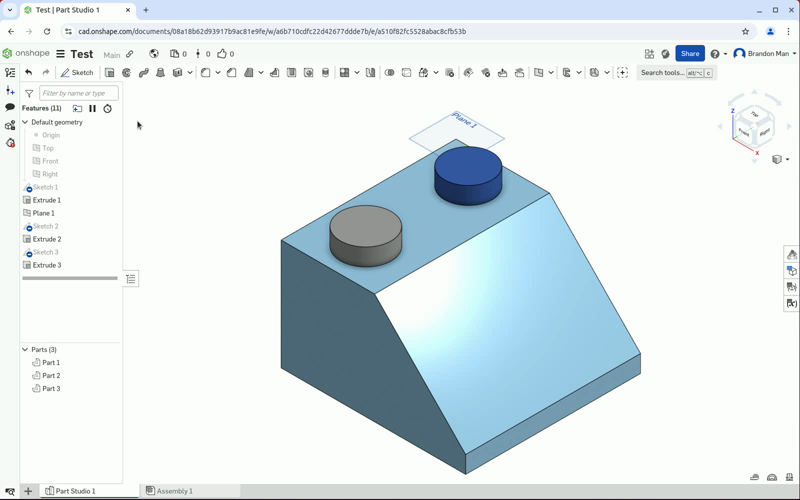
mouse_move(73, 189)
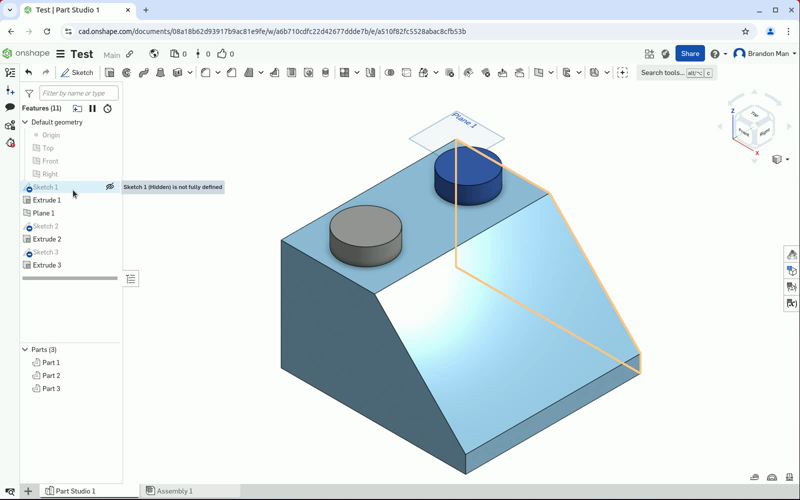
click(73, 189)